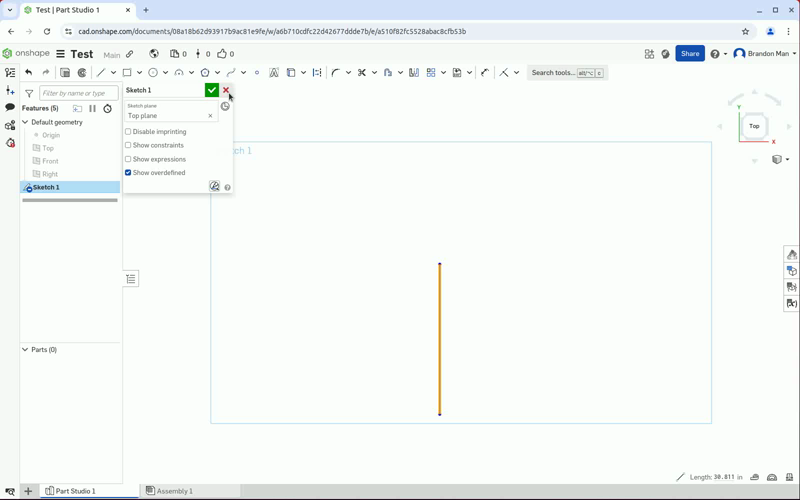
key(shift+h)
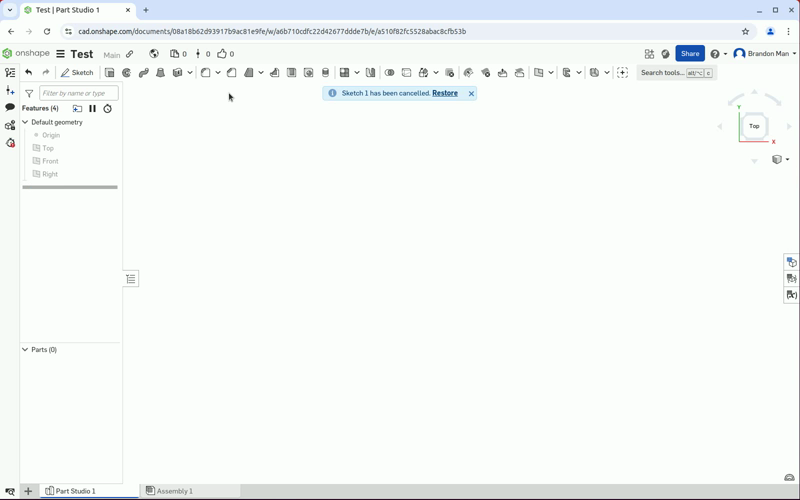
mouse_move(73, 352)
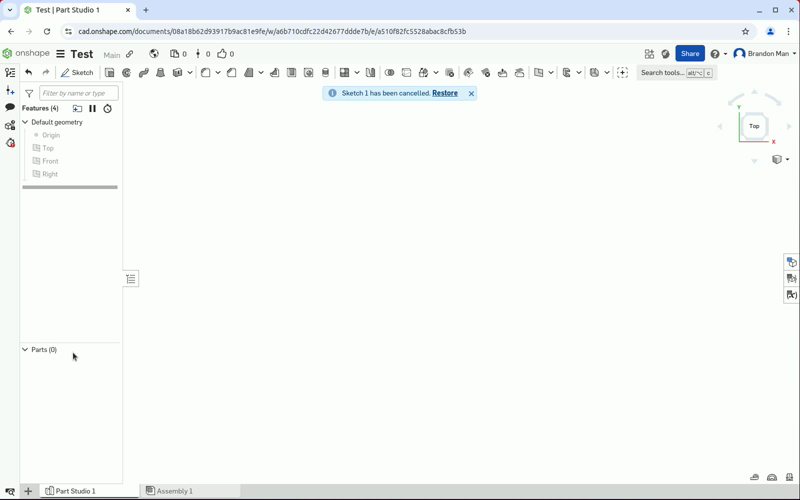
key(y)
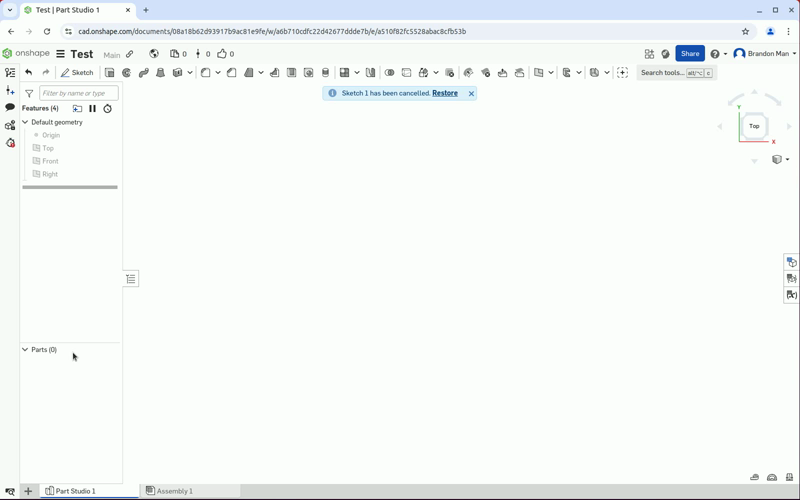
key(shift+p)
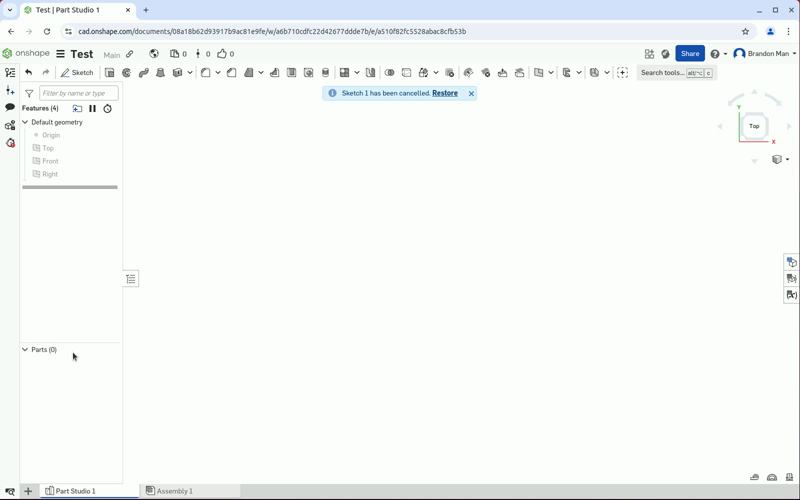
key(space)
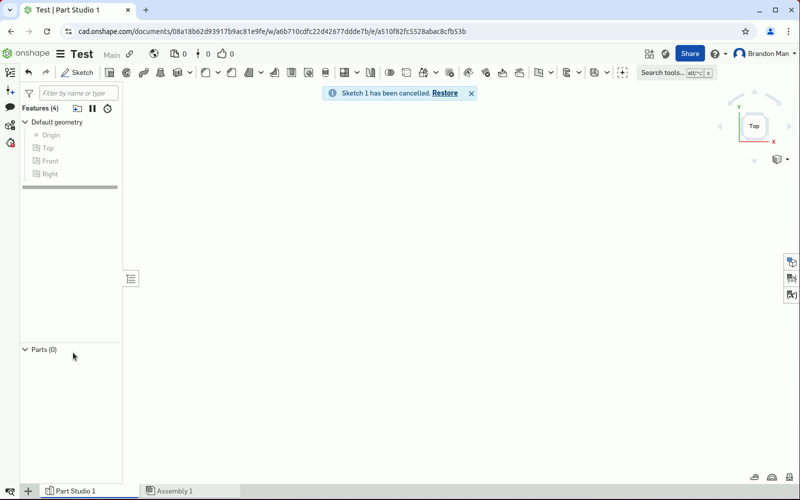
key_down(shift)
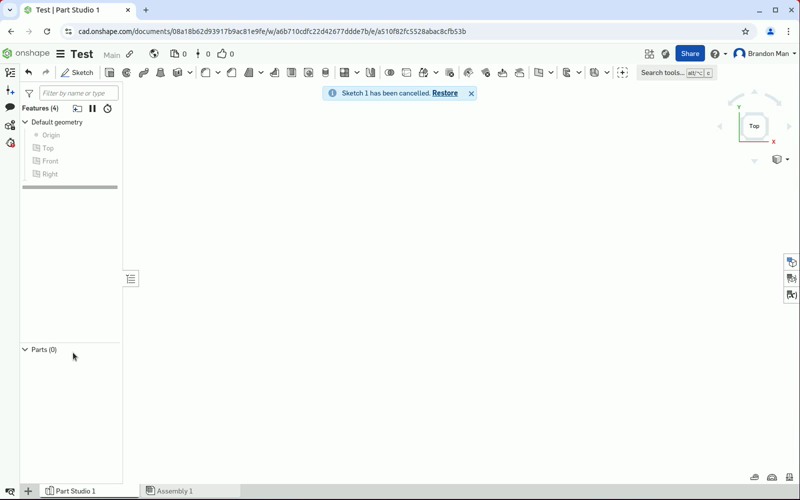
key(up)
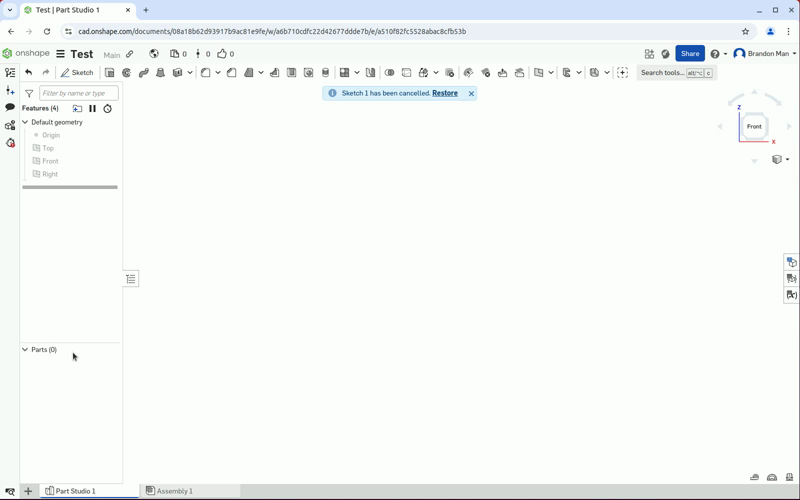
key_up(shift)
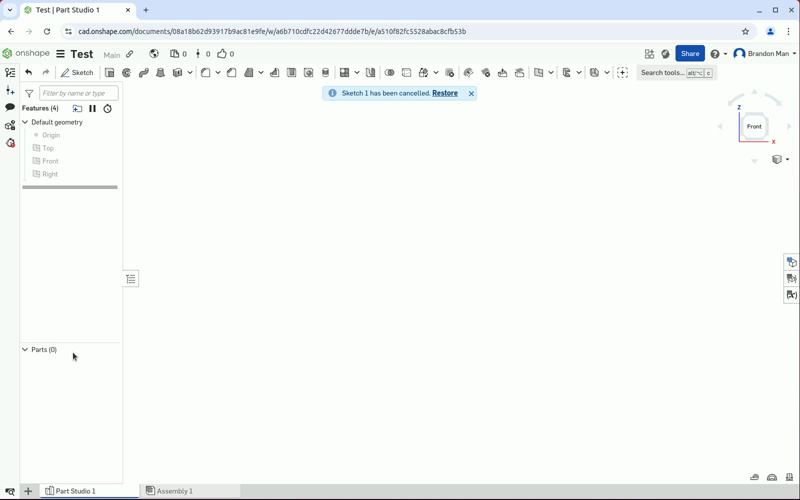
mouse_move(73, 352)
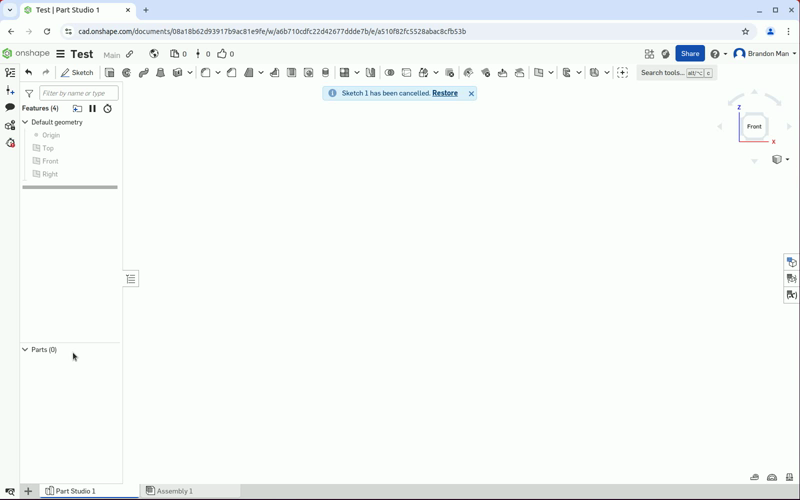
key(shift+y)
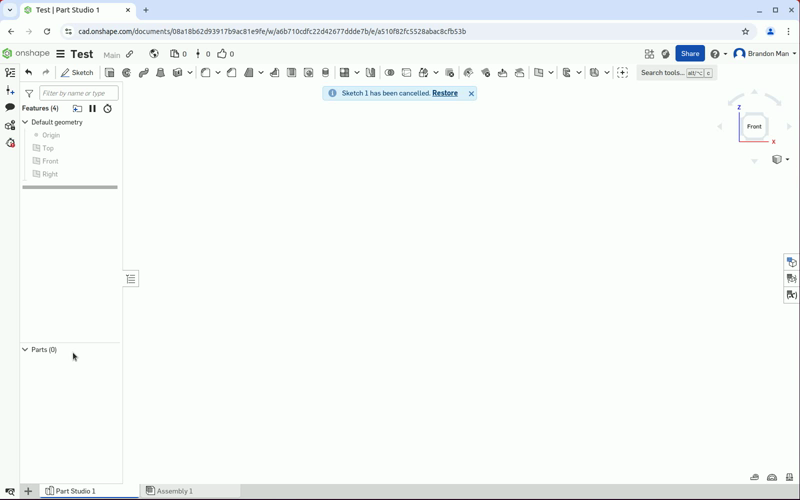
key(shift+s)
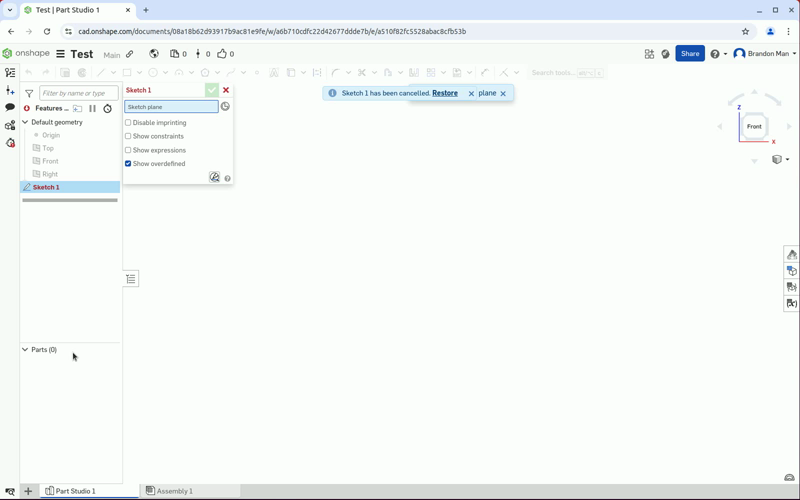
mouse_move(73, 163)
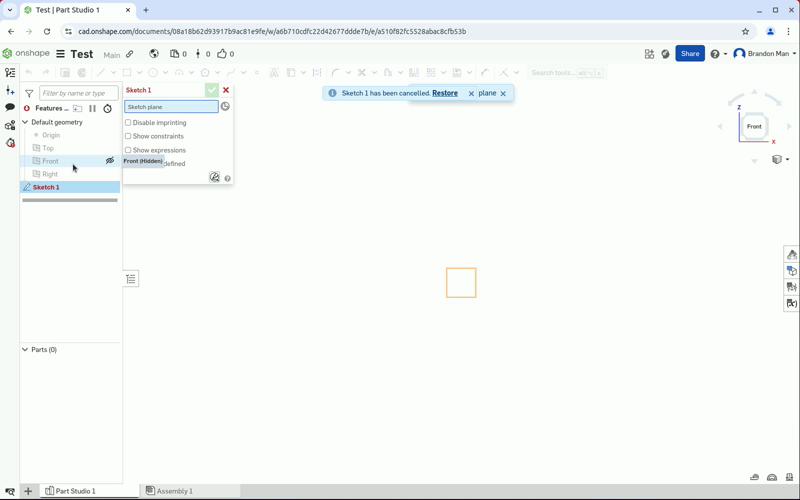
click(73, 163)
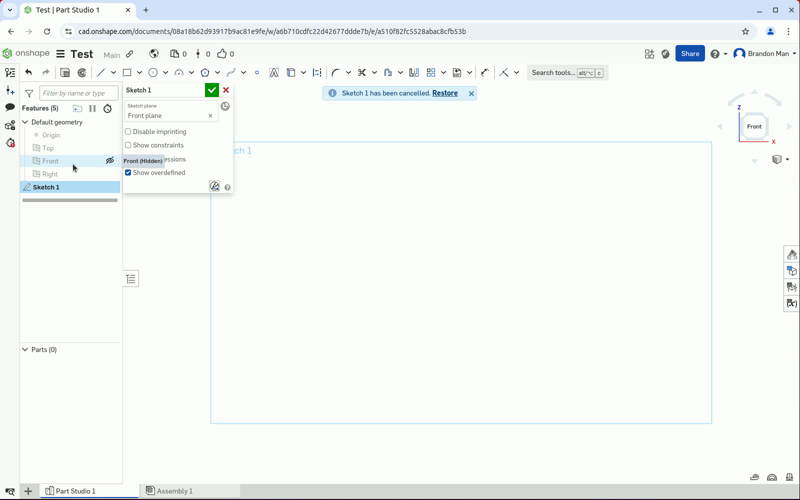
mouse_move(73, 352)
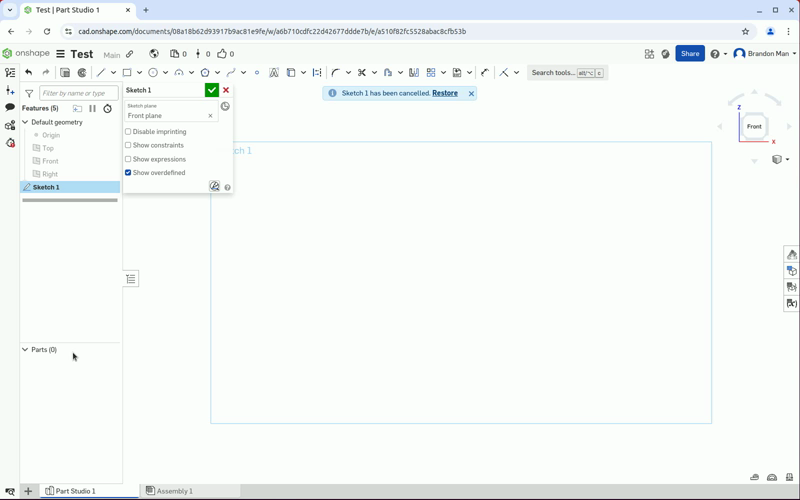
key(y)
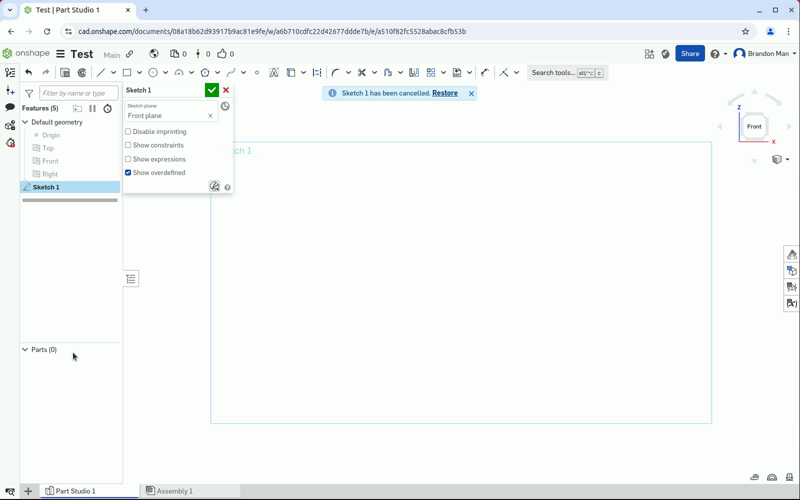
key(c)
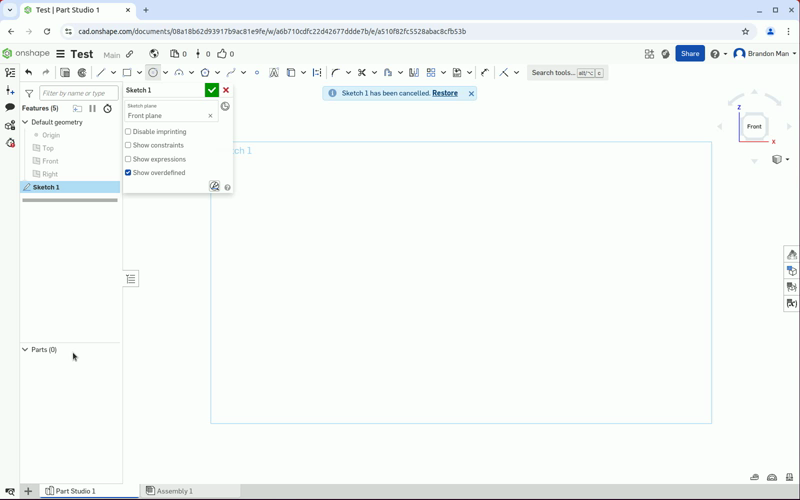
key_down(shift)
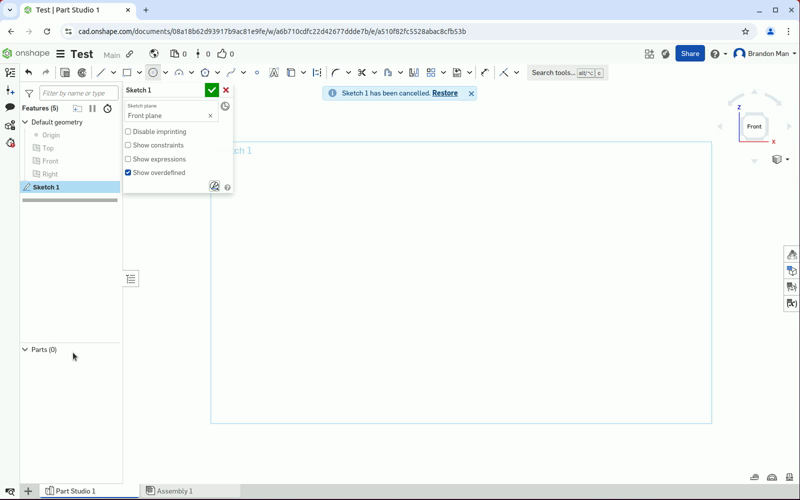
mouse_move(461, 282)
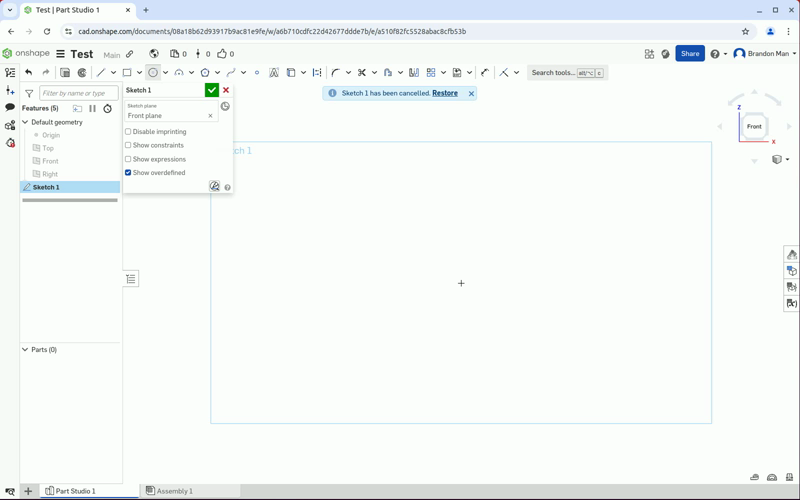
click(461, 282)
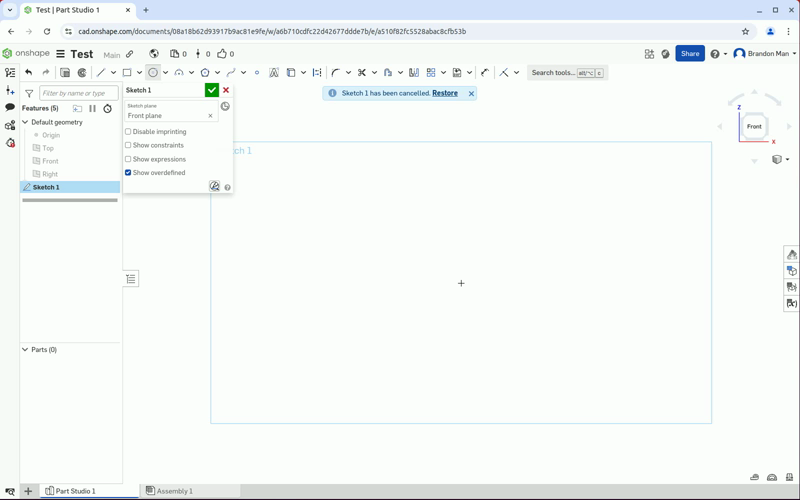
key_up(shift)
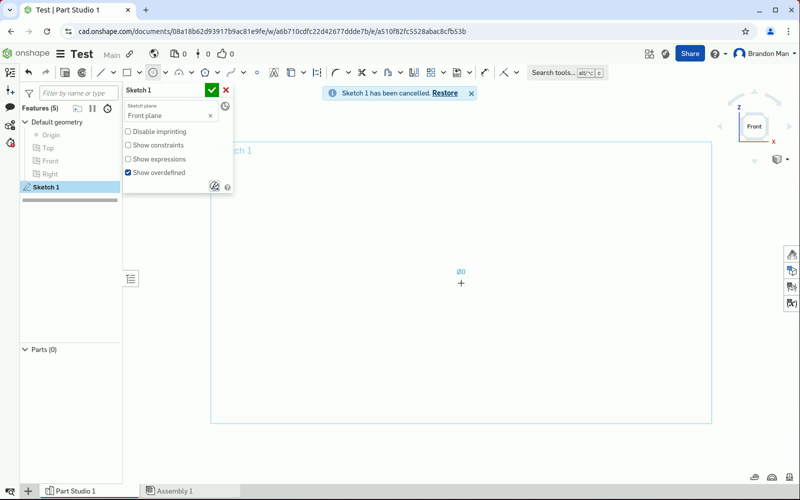
mouse_move(479, 282)
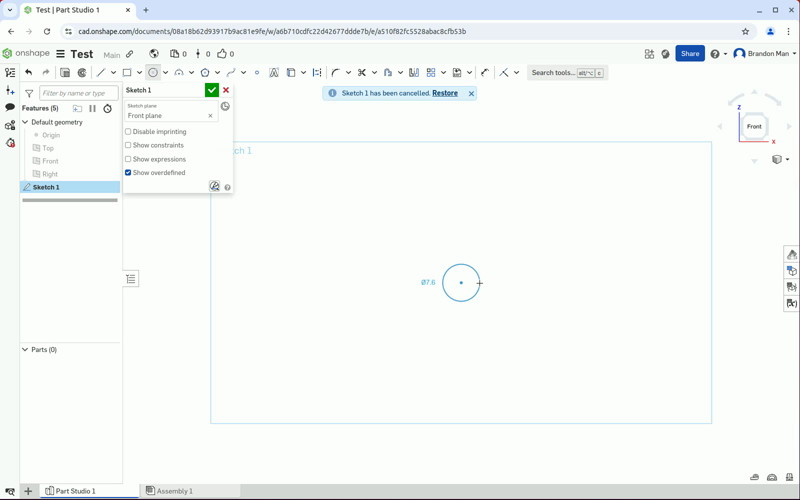
click(479, 282)
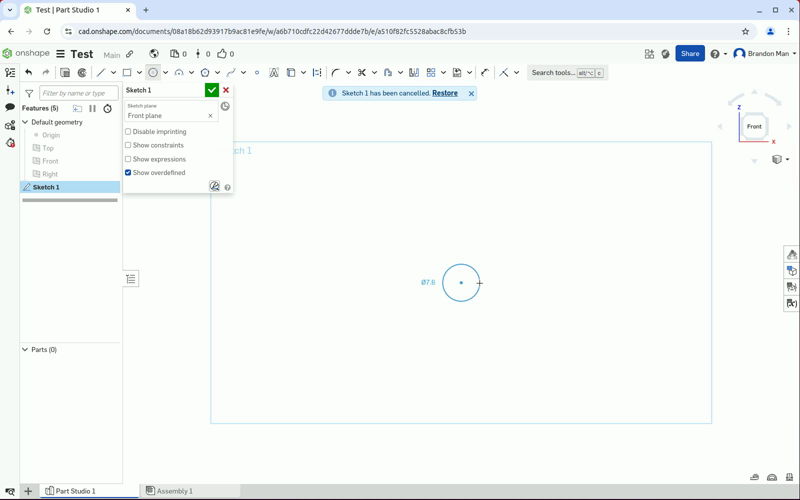
key(esc)
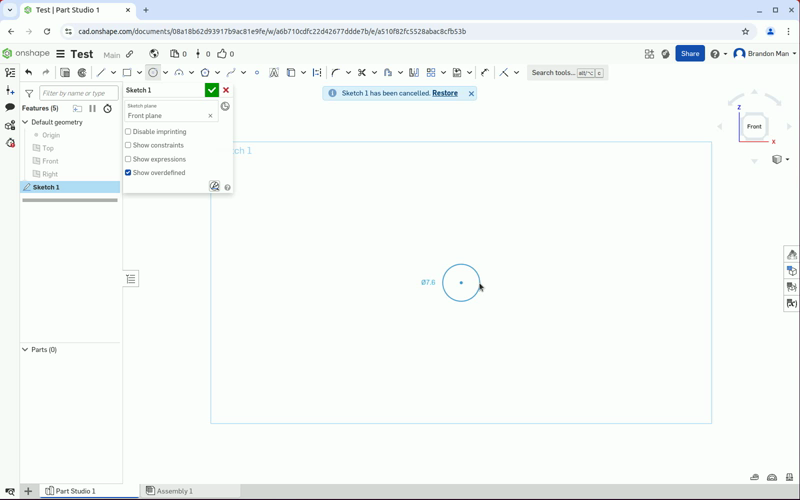
mouse_move(467, 297)
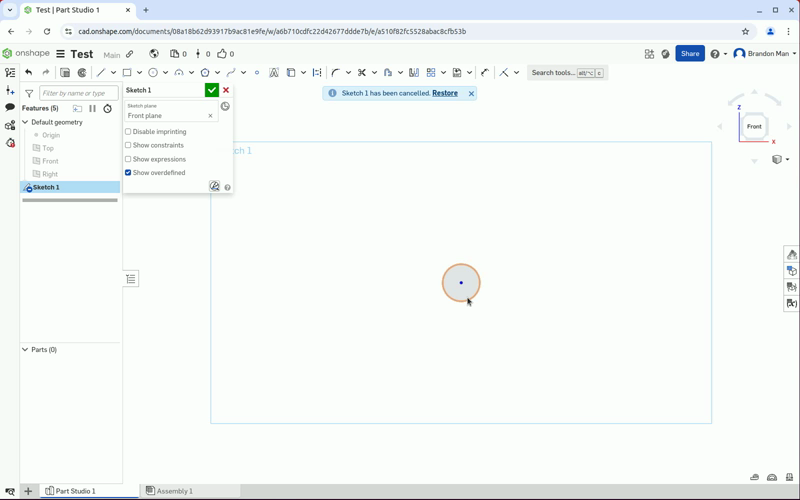
scroll(6)
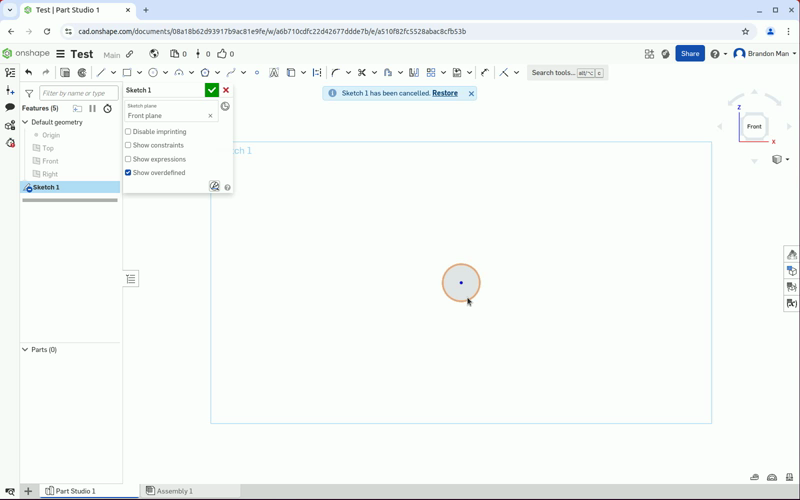
scroll(6)
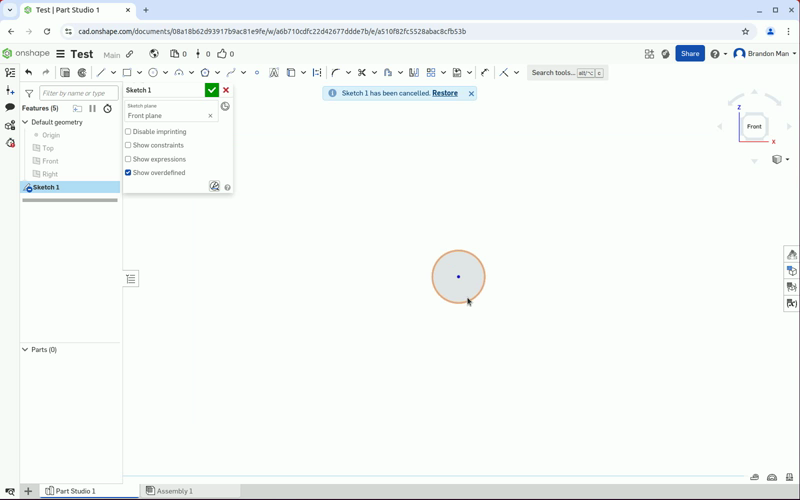
scroll(6)
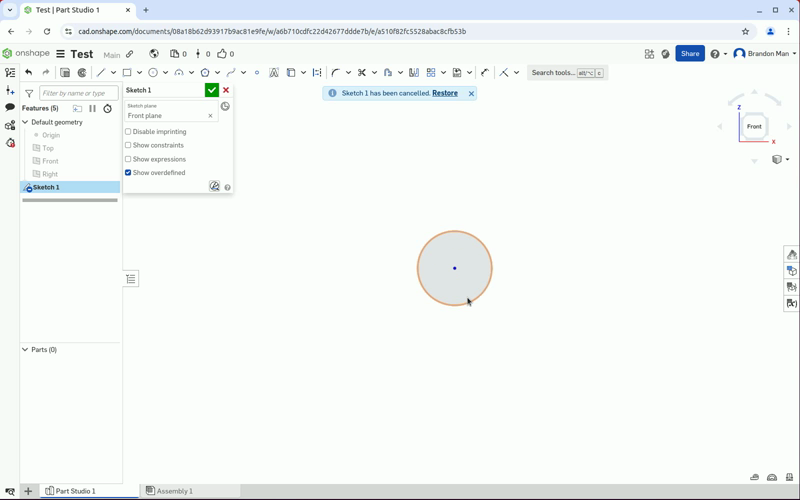
scroll(6)
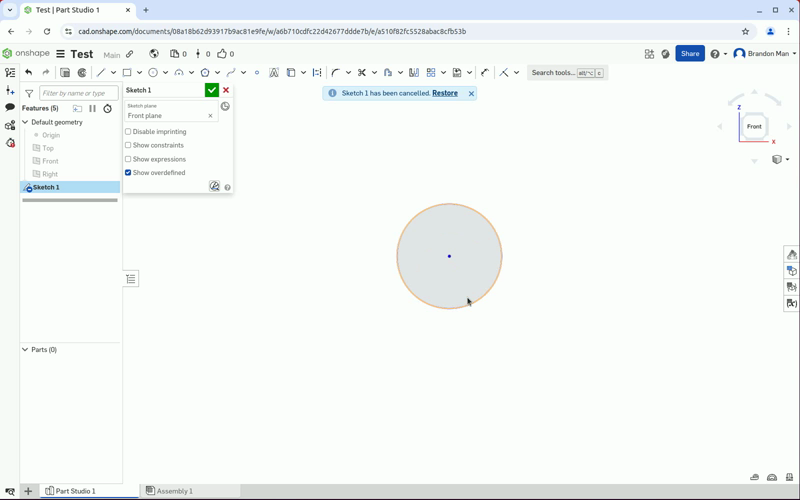
scroll(6)
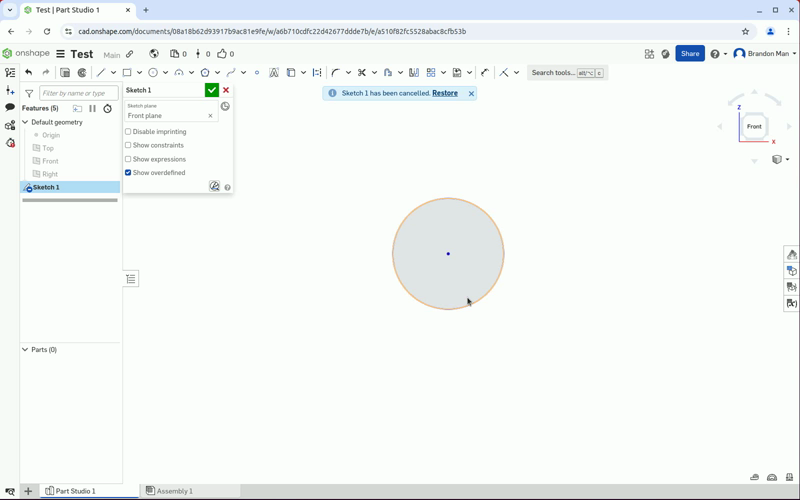
scroll(6)
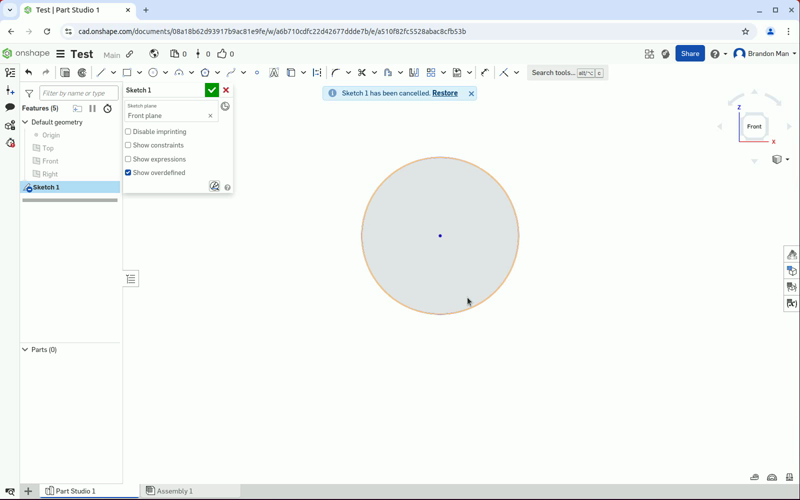
scroll(6)
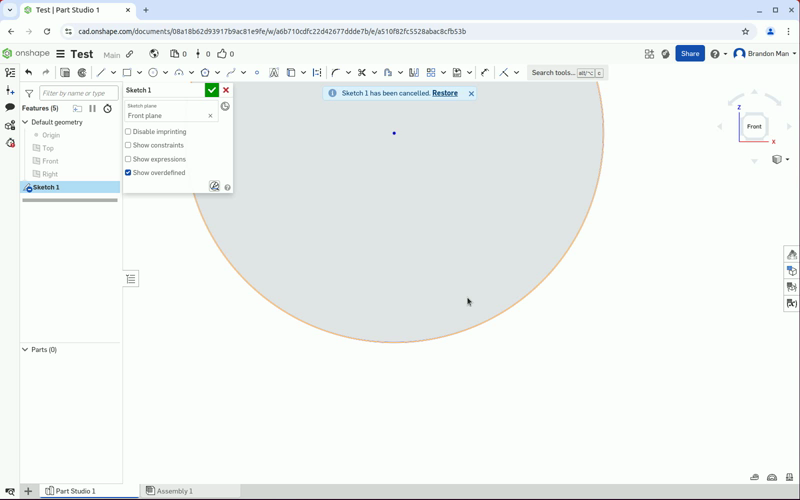
click(467, 297)
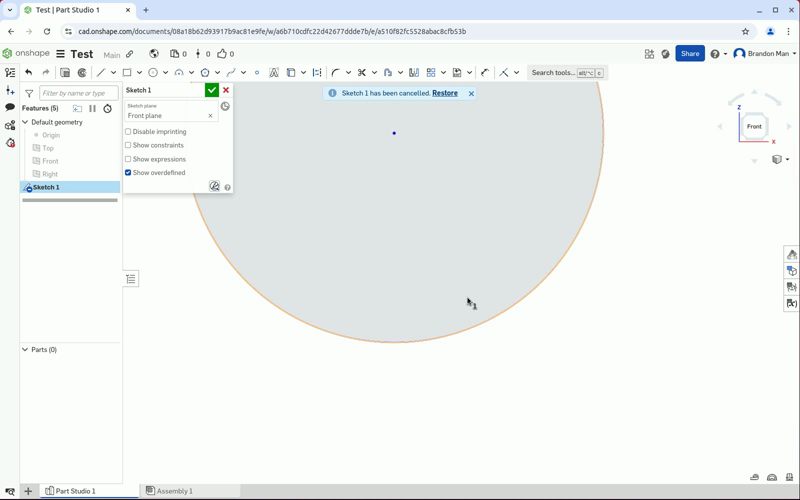
scroll(-6)
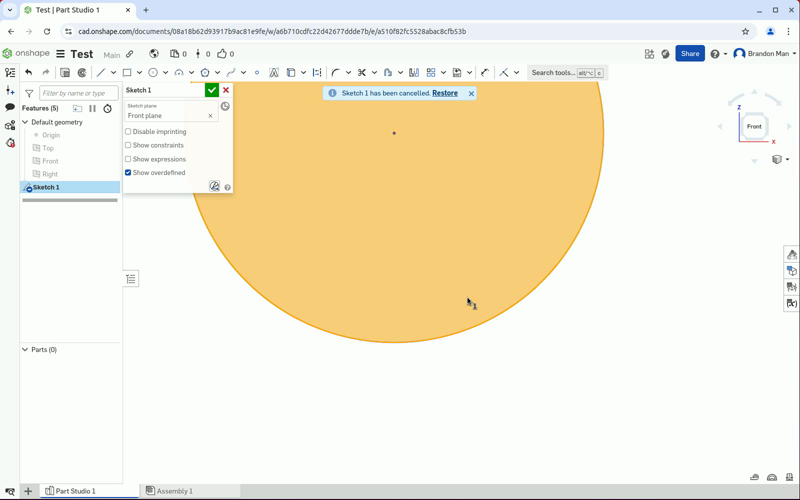
scroll(-6)
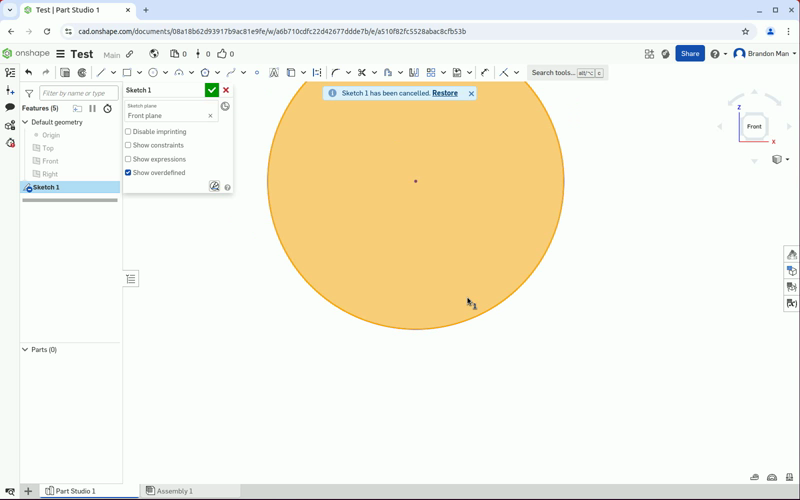
scroll(-6)
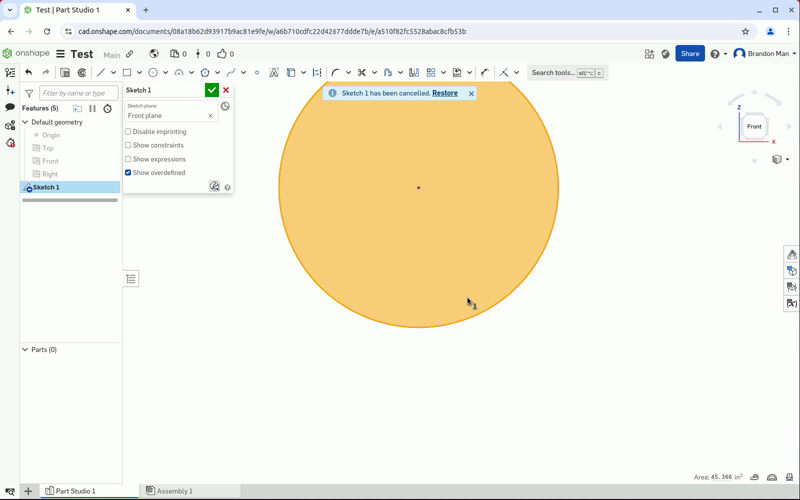
scroll(-6)
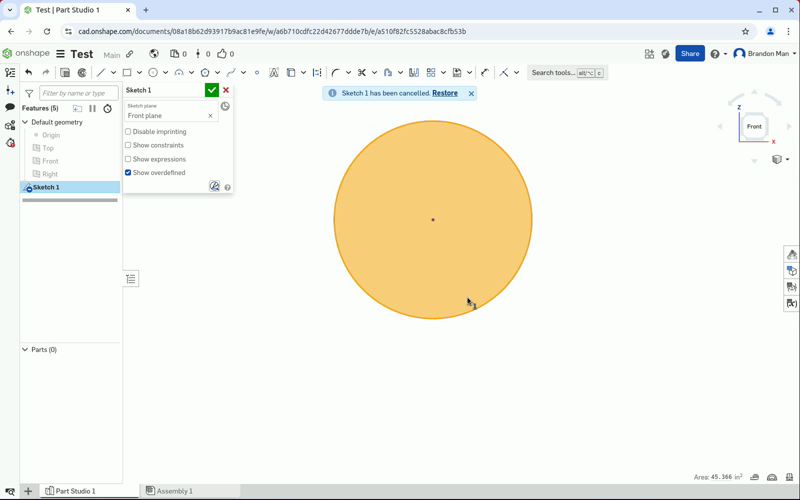
scroll(-6)
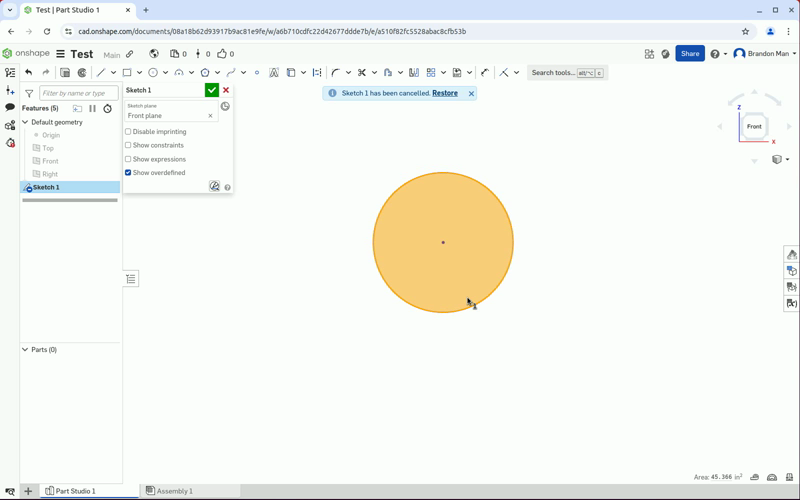
scroll(-6)
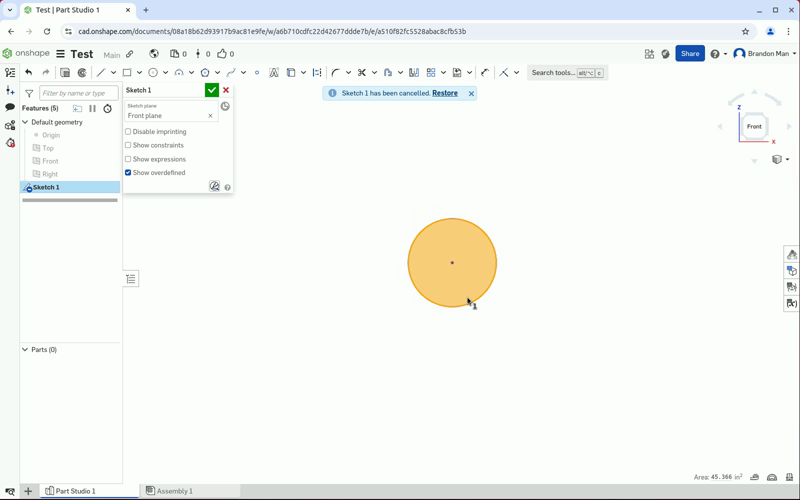
scroll(-6)
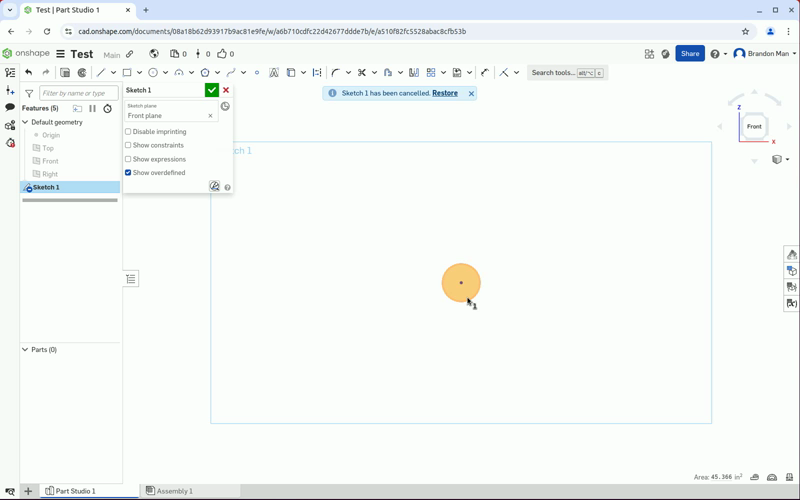
mouse_move(73, 352)
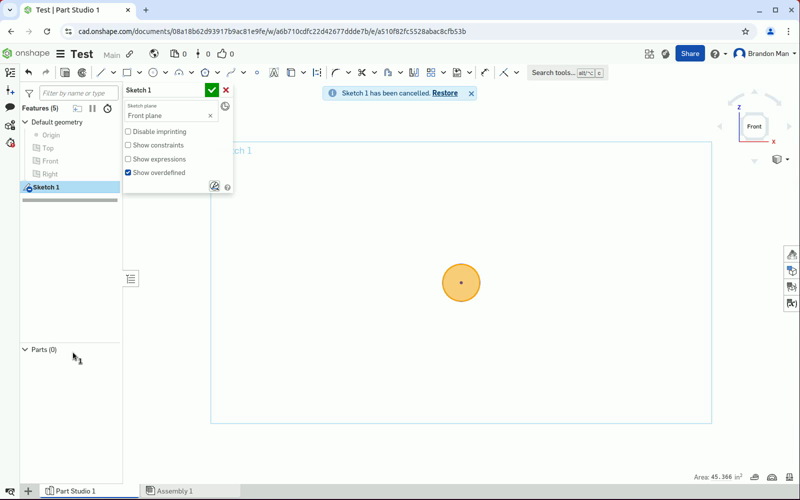
key(shift+y)
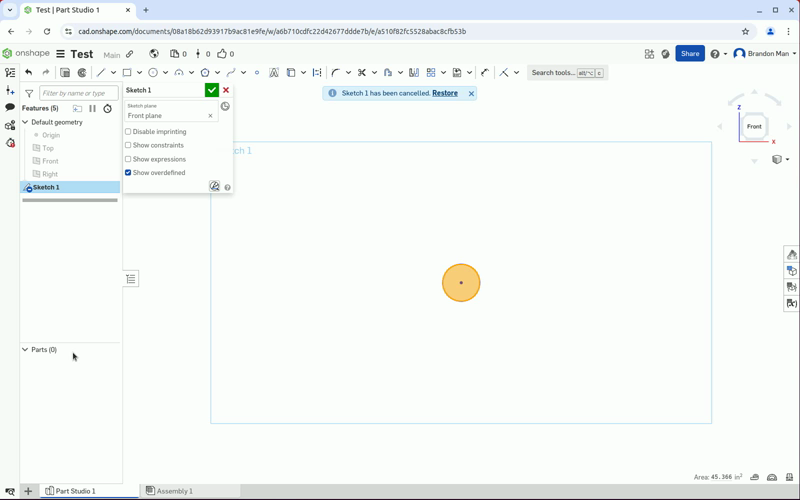
key(shift+e)
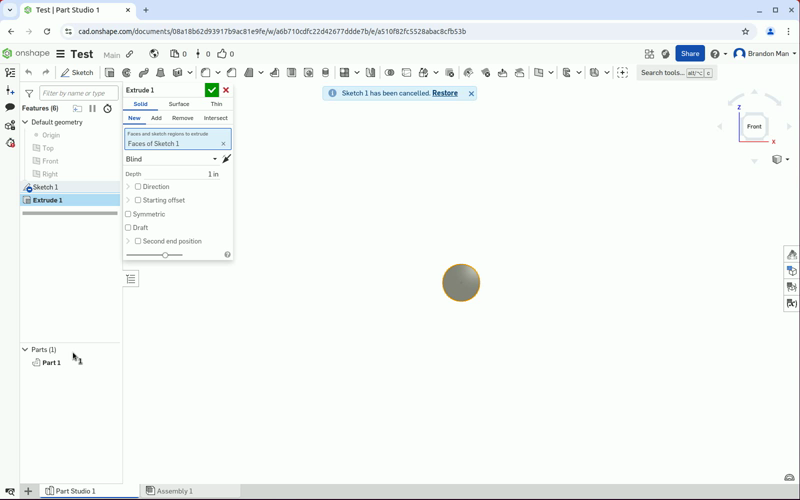
mouse_move(143, 106)
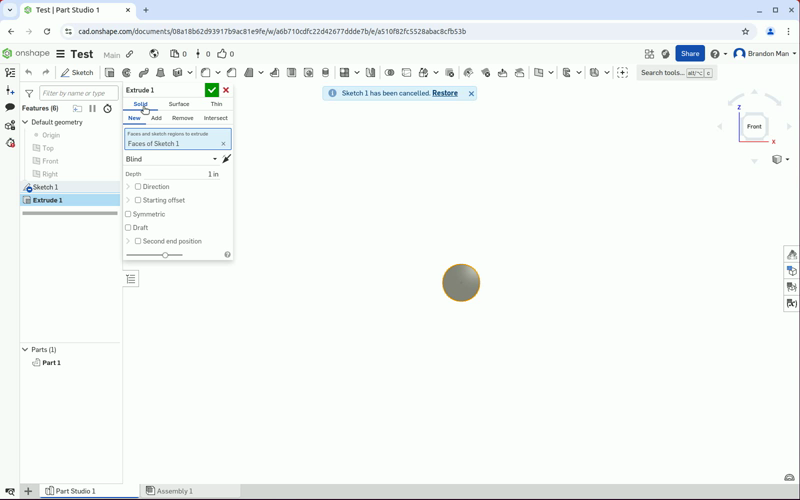
click(143, 106)
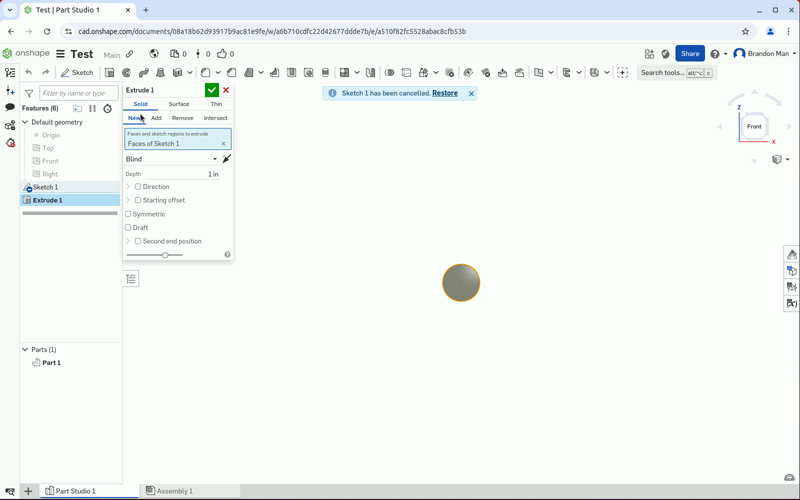
mouse_move(137, 120)
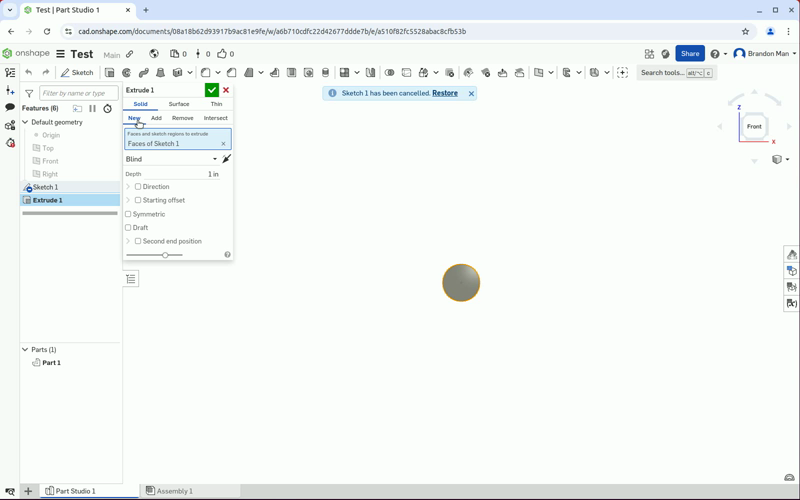
click(137, 120)
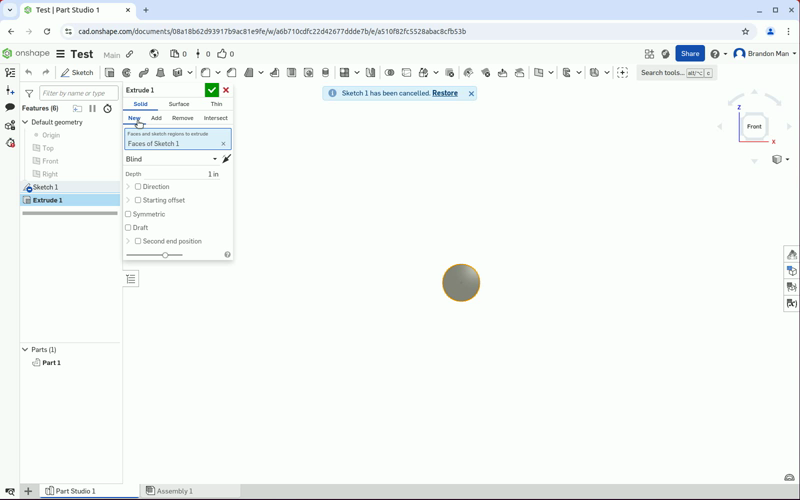
key(tab, 4)
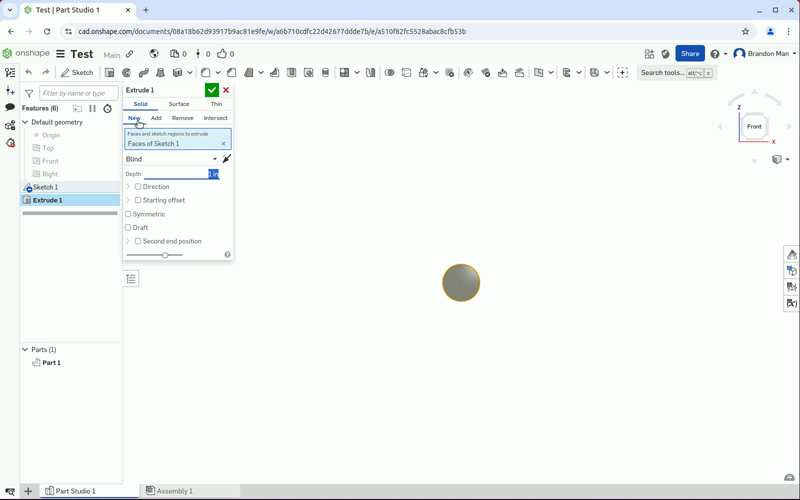
text(7.943)
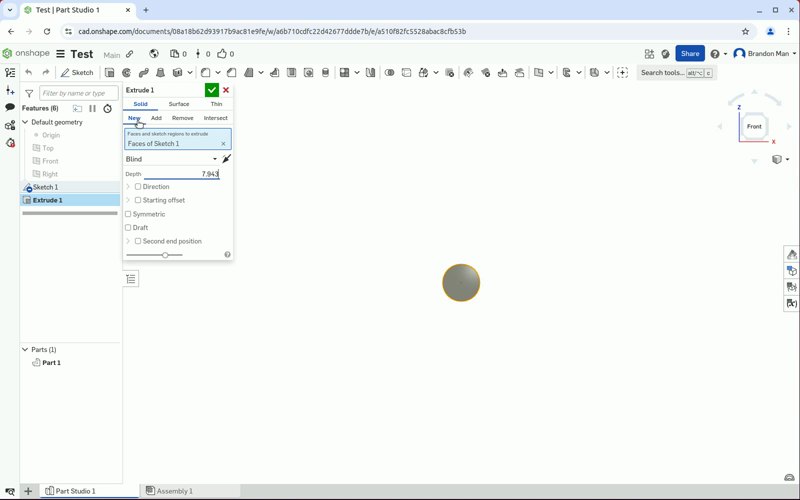
key(enter)
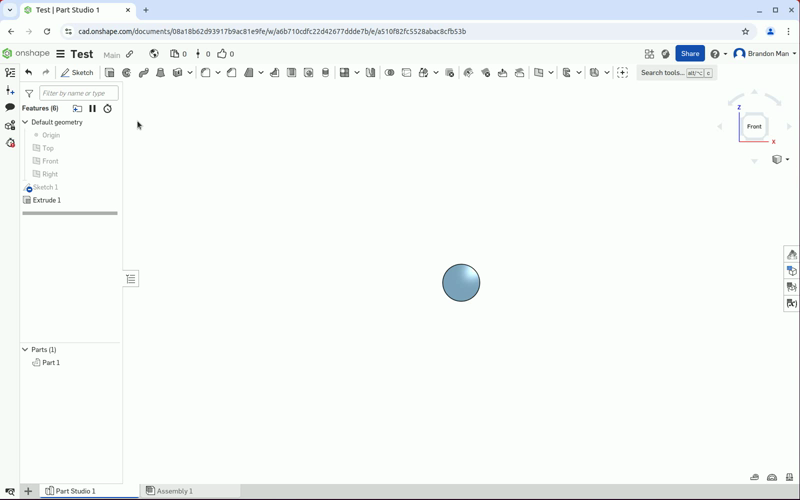
key(shift+h)
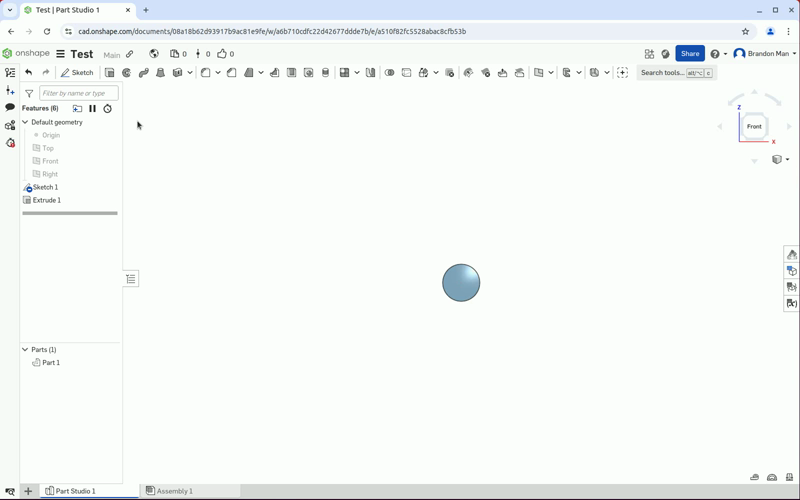
key(shift+h)
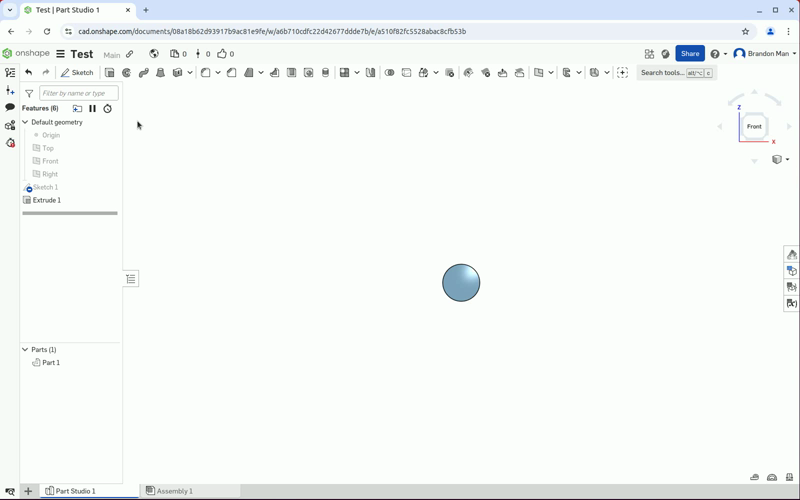
mouse_move(73, 189)
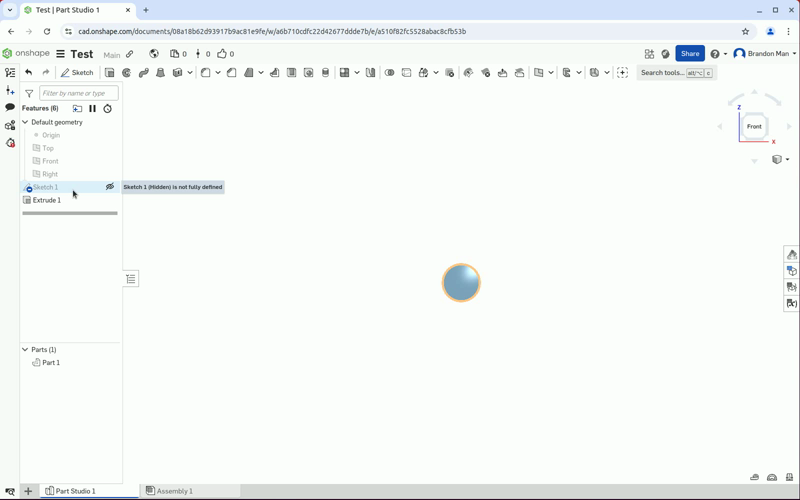
click(73, 189)
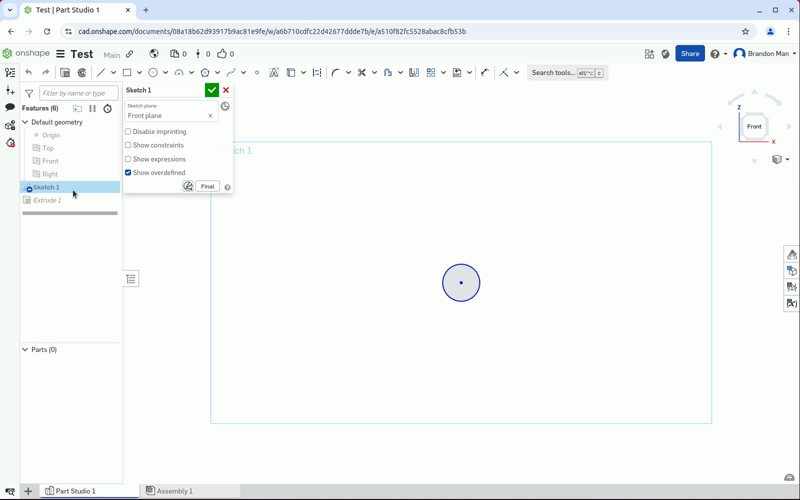
mouse_move(229, 92)
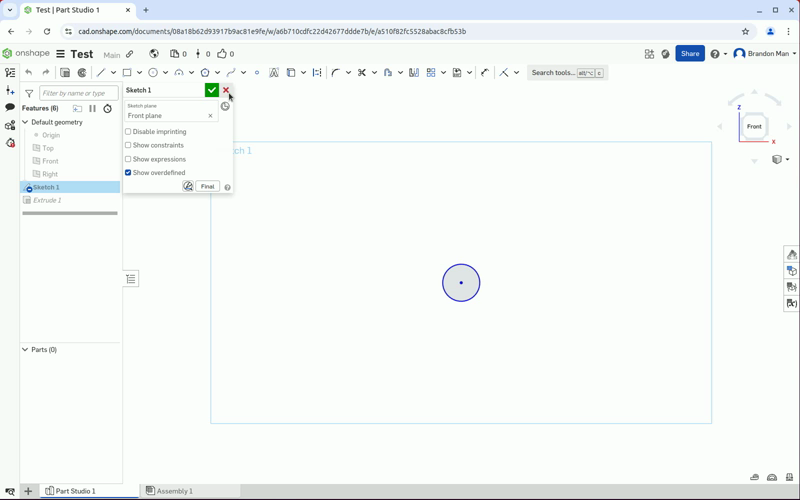
click(229, 92)
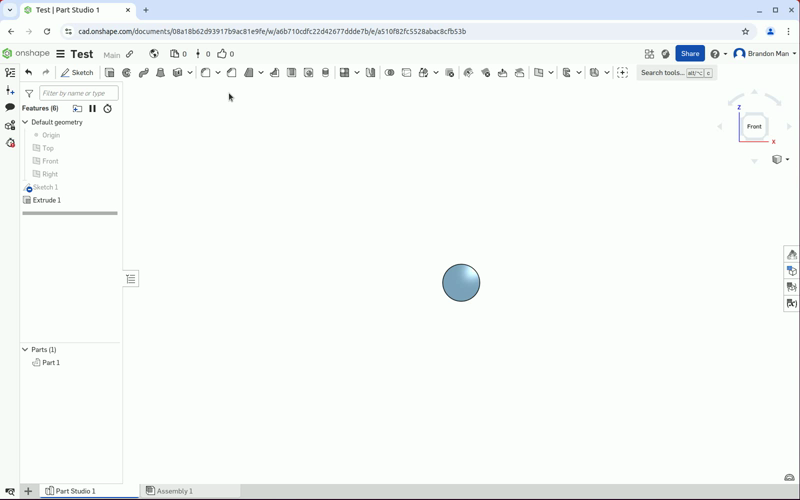
mouse_move(541, 75)
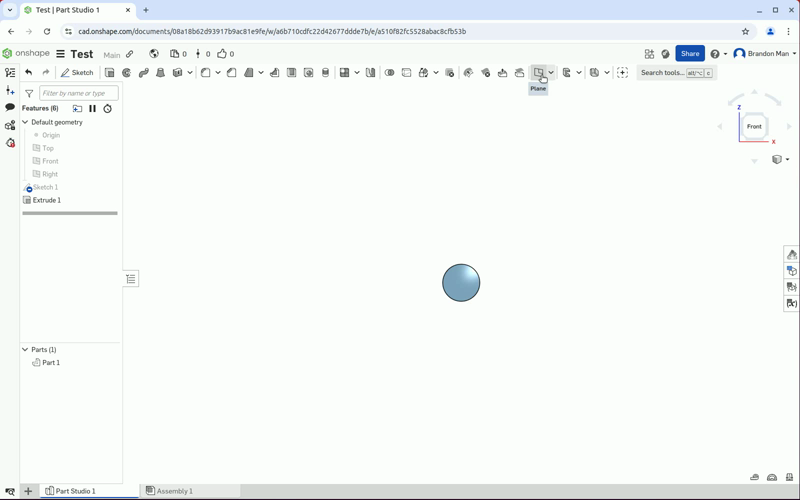
click(541, 75)
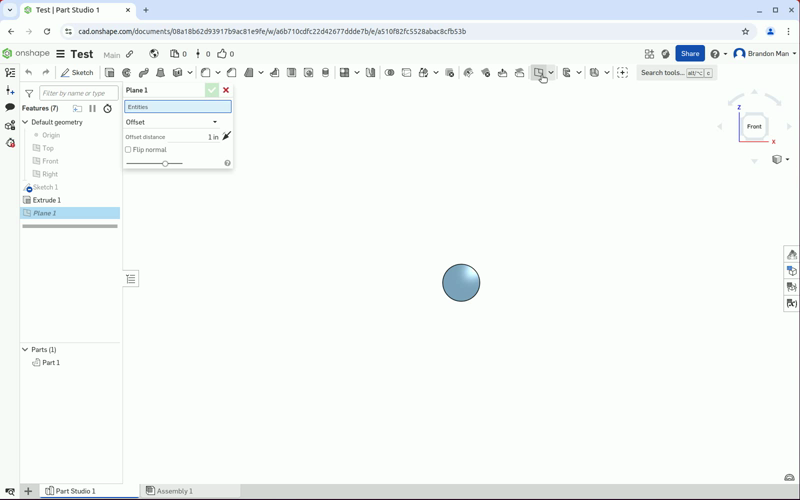
mouse_move(73, 163)
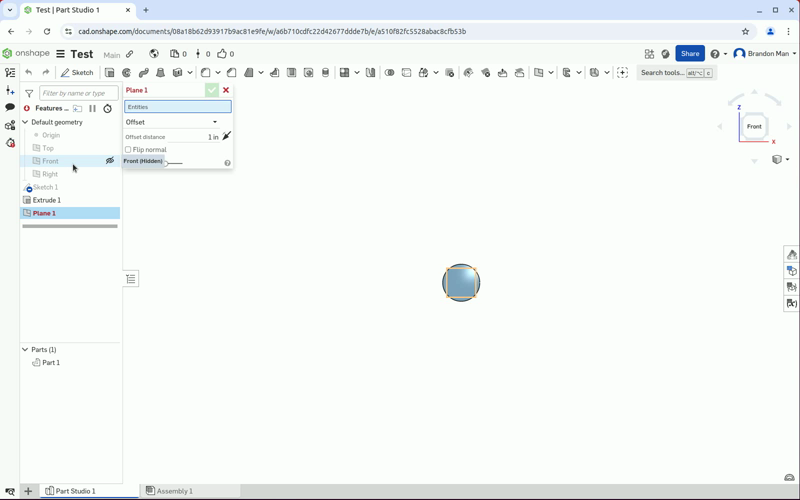
click(73, 163)
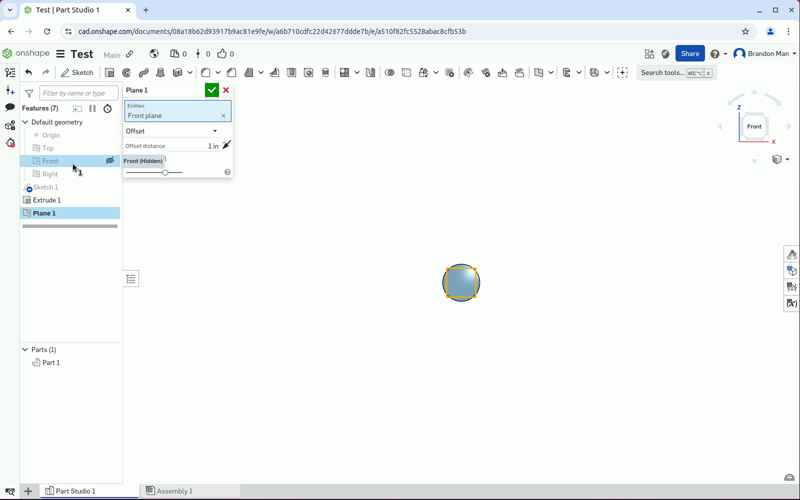
key(tab, 2)
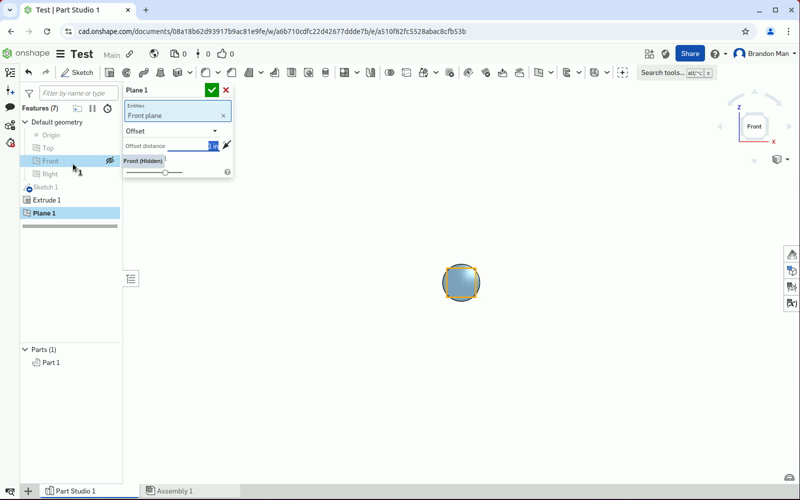
text(7.949)
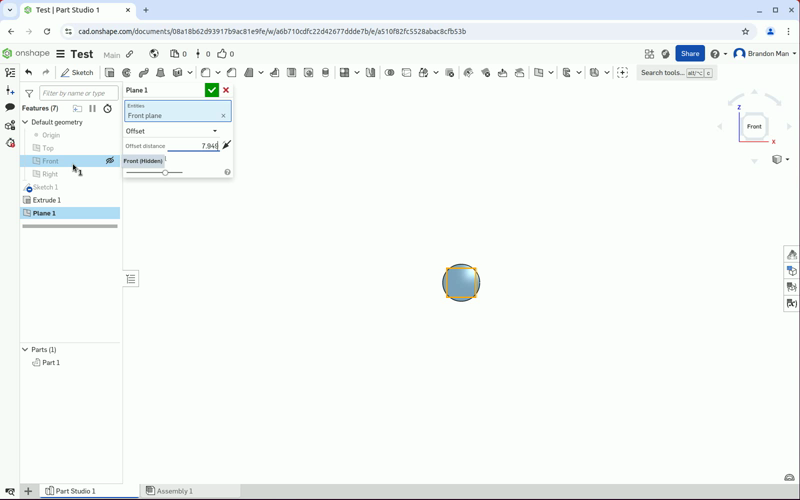
key(enter, 2)
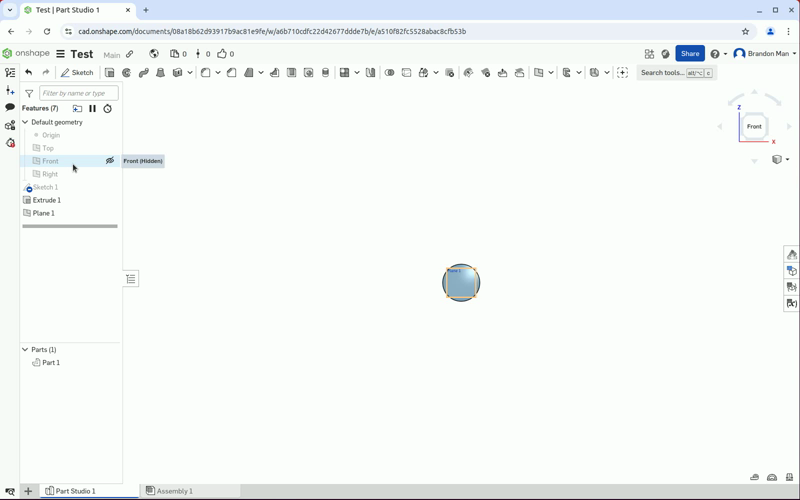
key(shift+s)
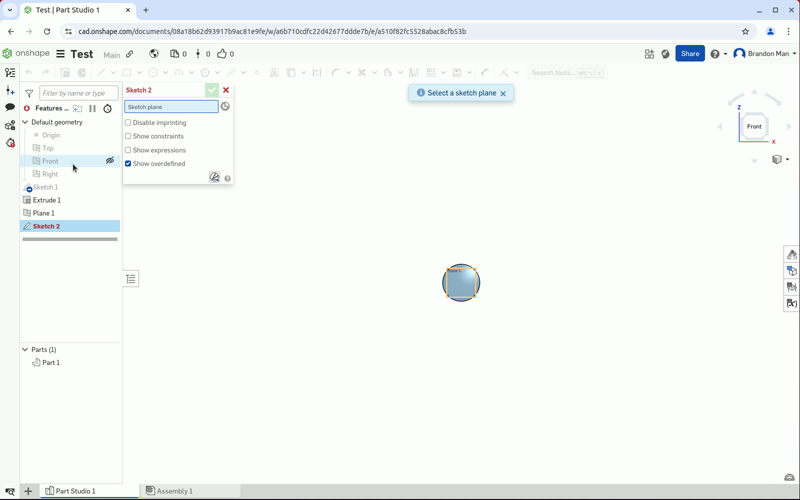
mouse_move(73, 215)
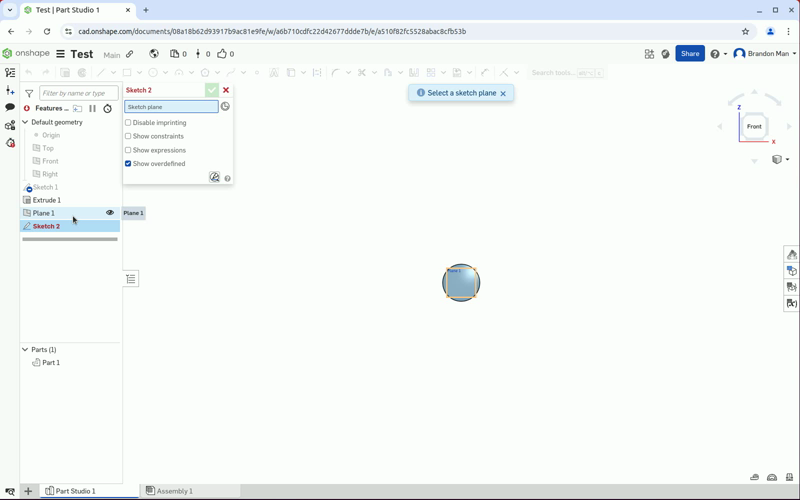
click(73, 215)
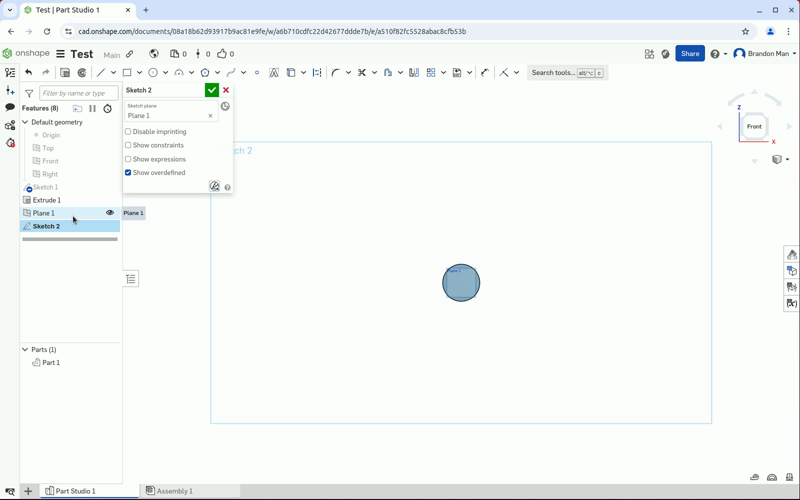
mouse_move(73, 352)
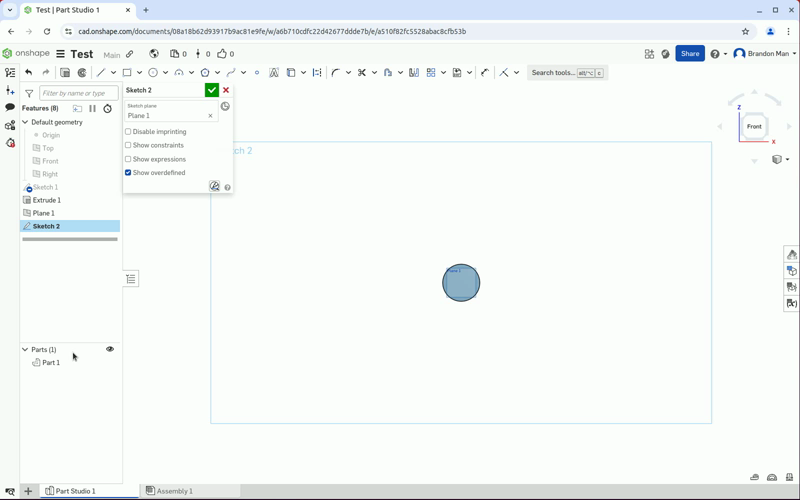
key(y)
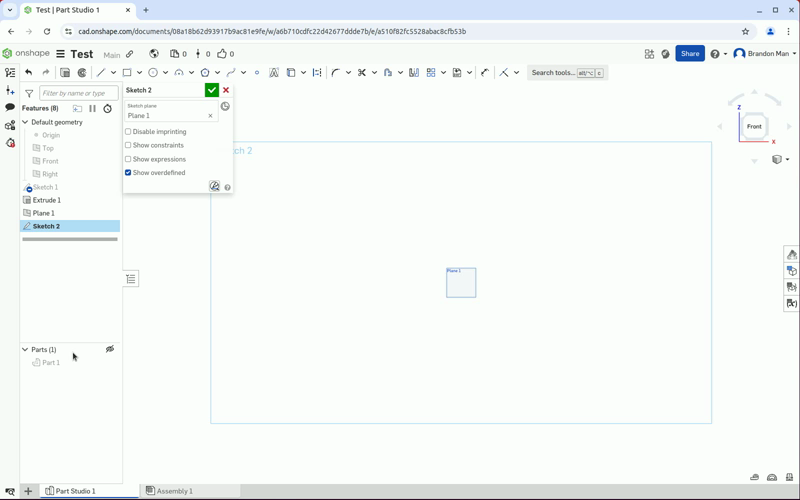
key(c)
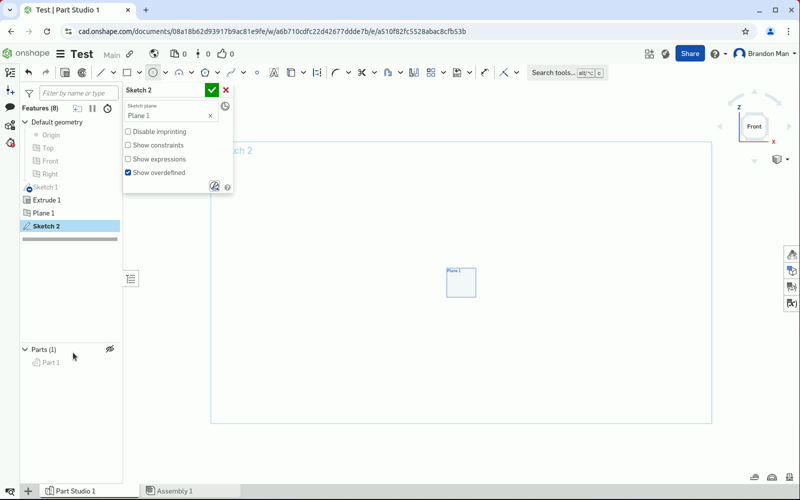
key_down(shift)
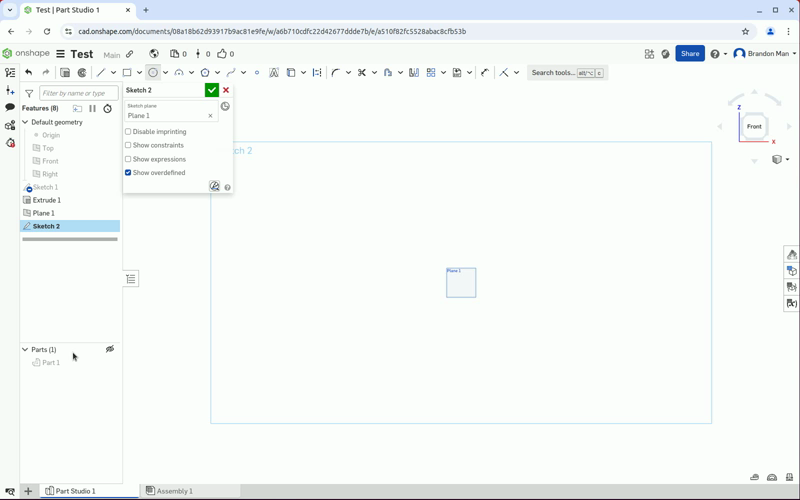
mouse_move(461, 282)
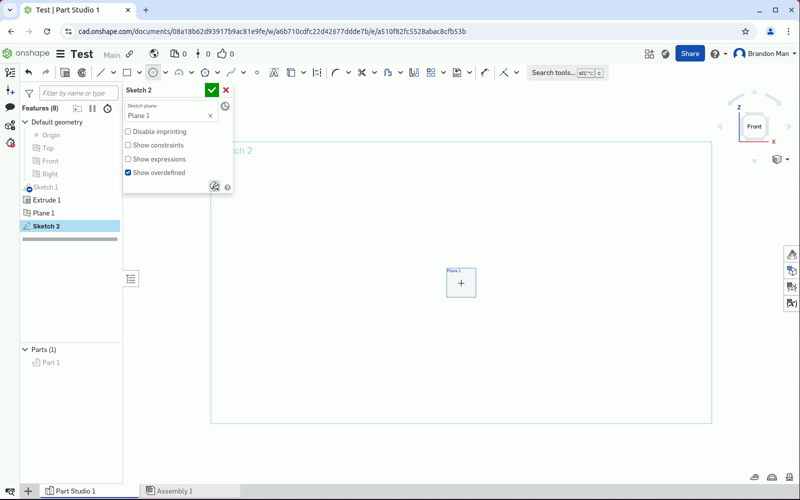
click(461, 282)
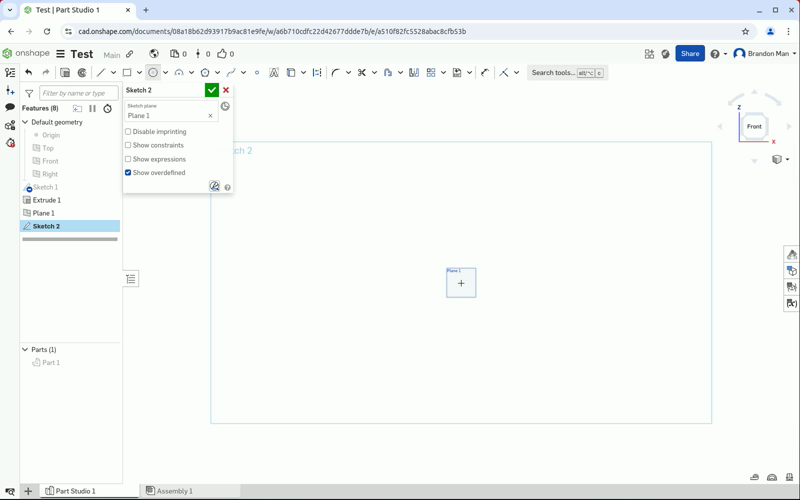
key_up(shift)
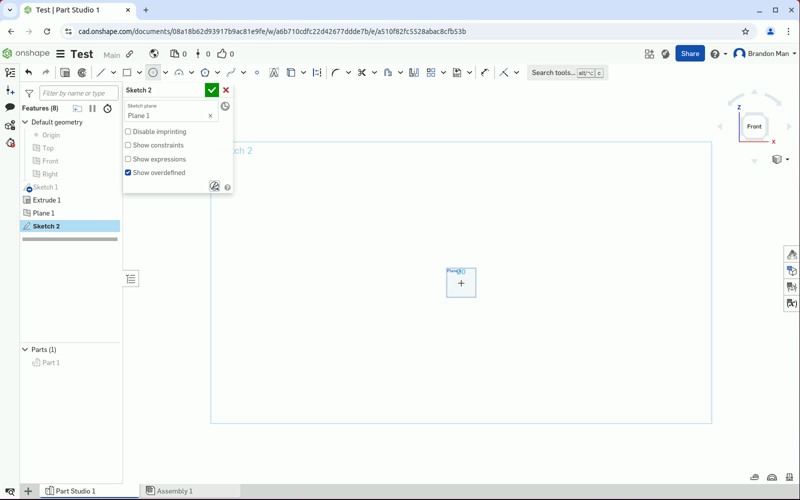
mouse_move(477, 282)
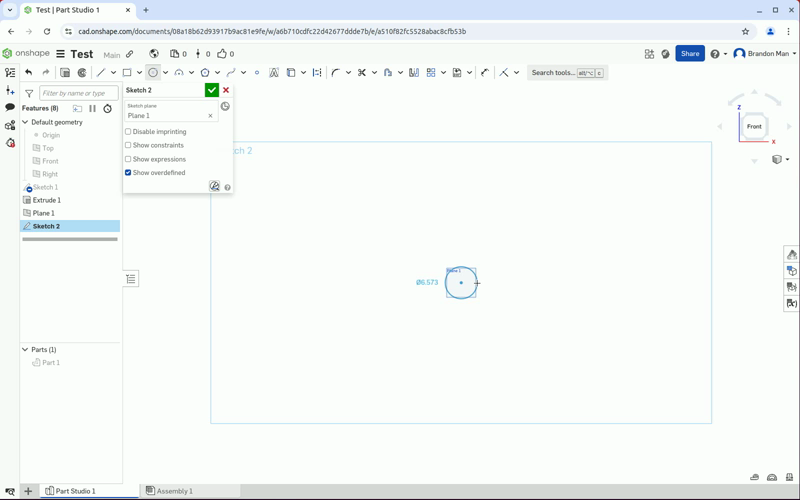
click(477, 282)
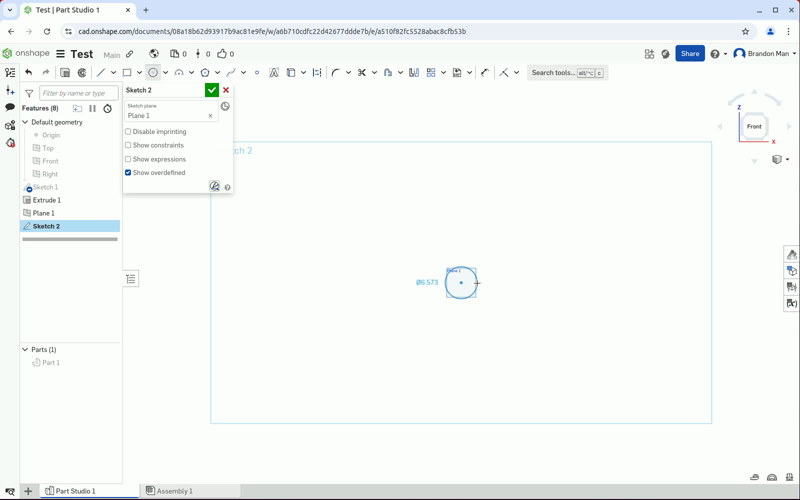
key(esc)
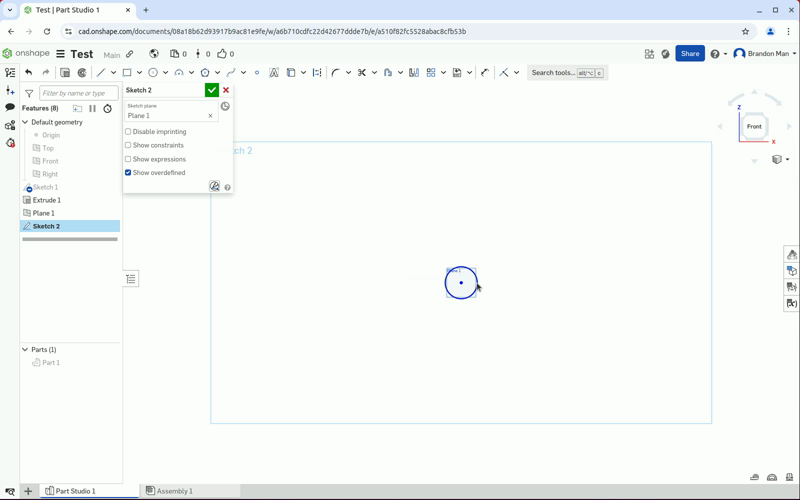
mouse_move(450, 272)
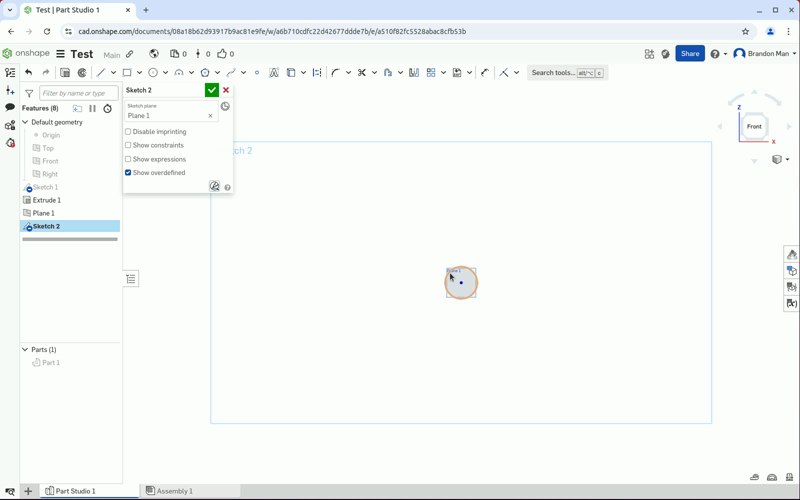
scroll(6)
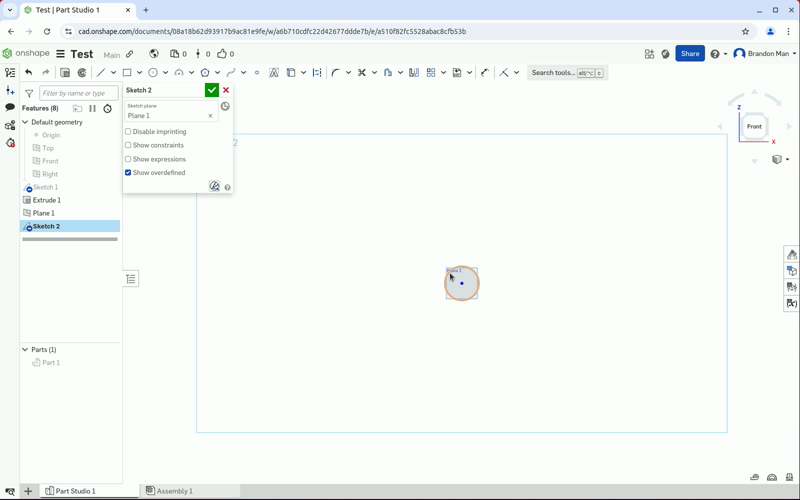
scroll(6)
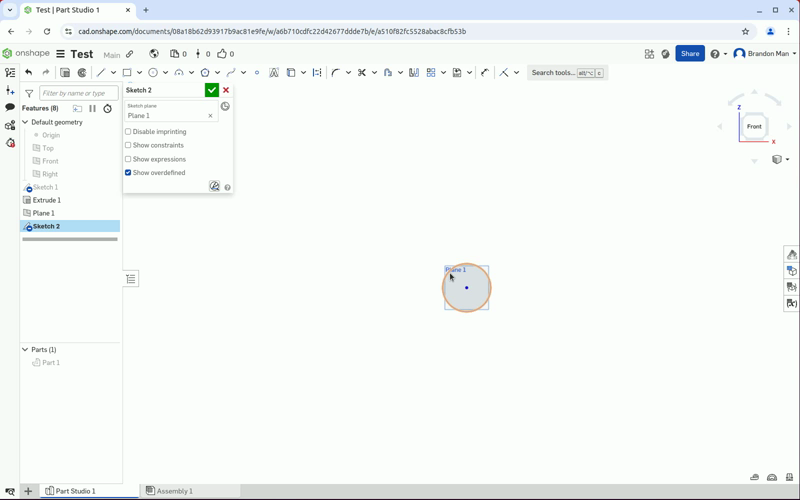
scroll(6)
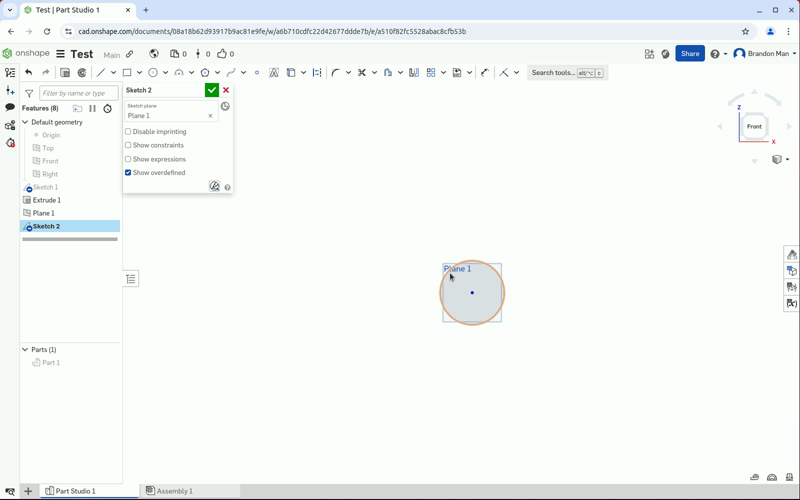
scroll(6)
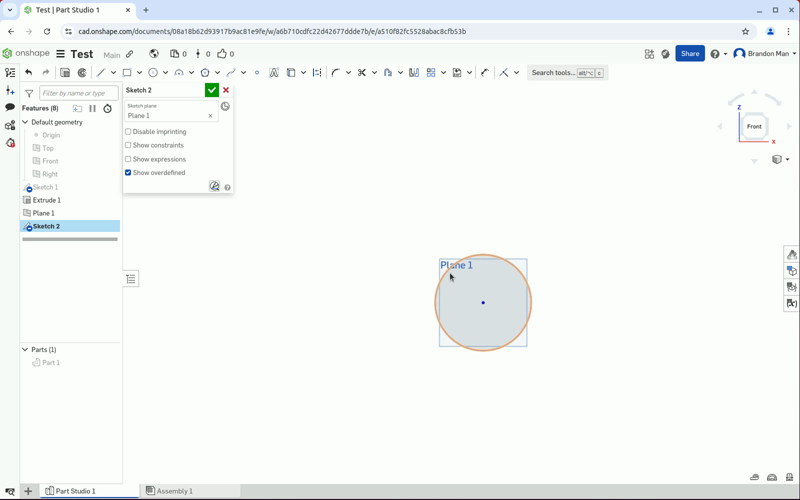
scroll(6)
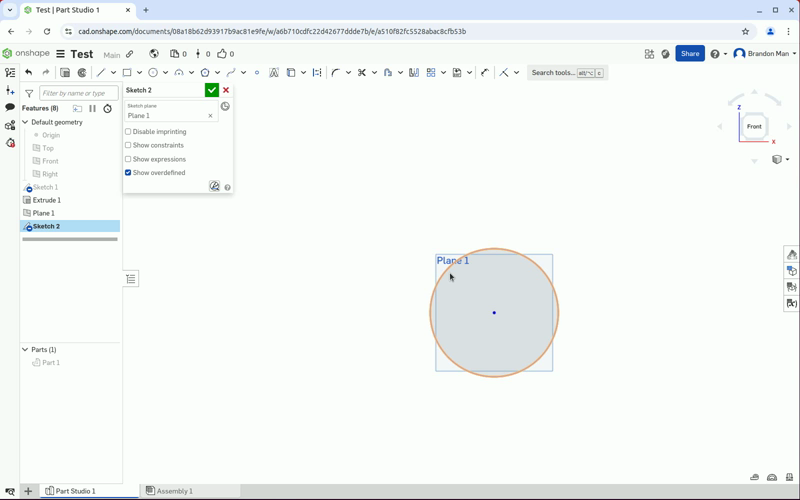
scroll(6)
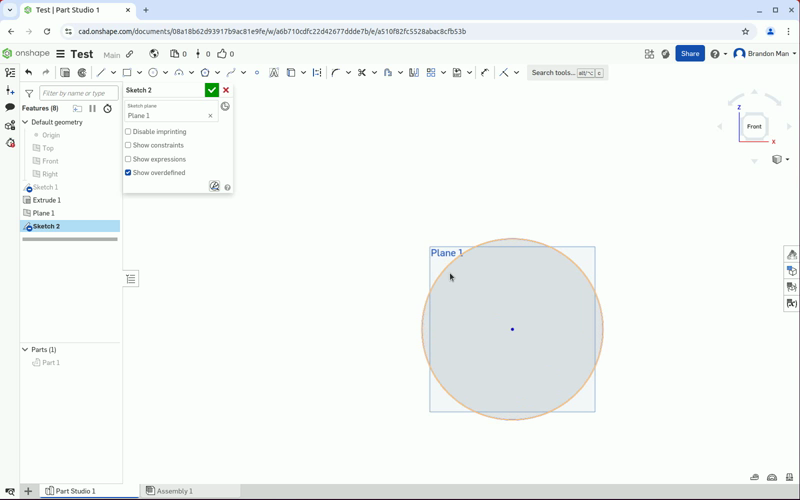
scroll(6)
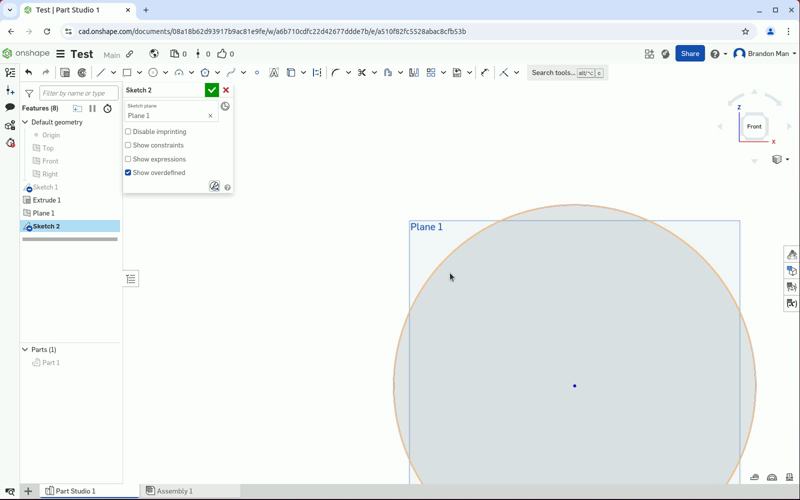
click(450, 272)
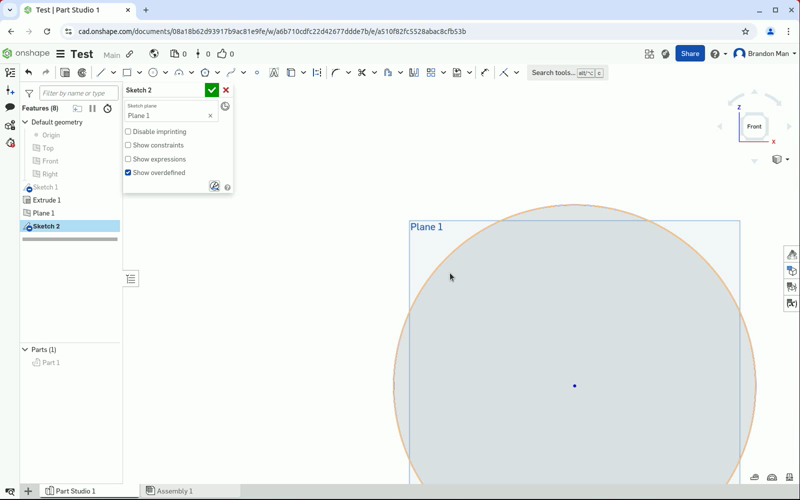
scroll(-6)
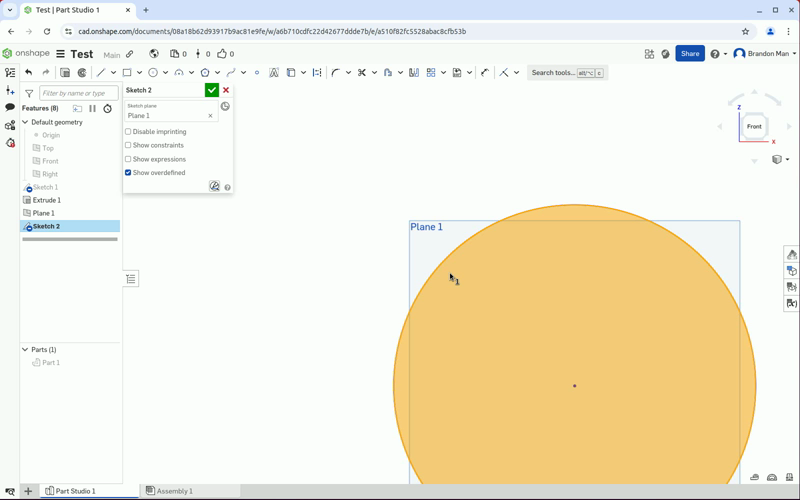
scroll(-6)
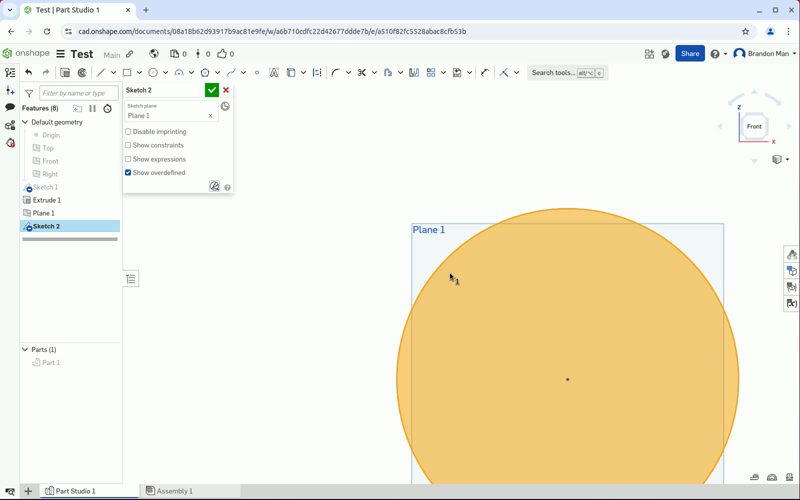
scroll(-6)
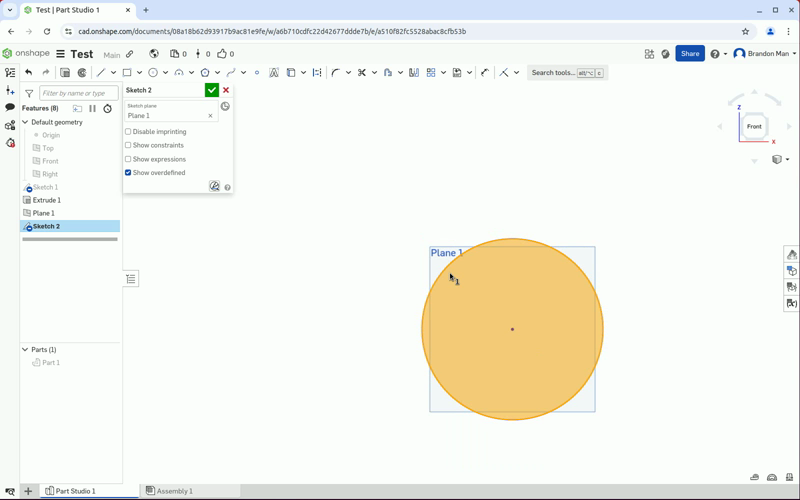
scroll(-6)
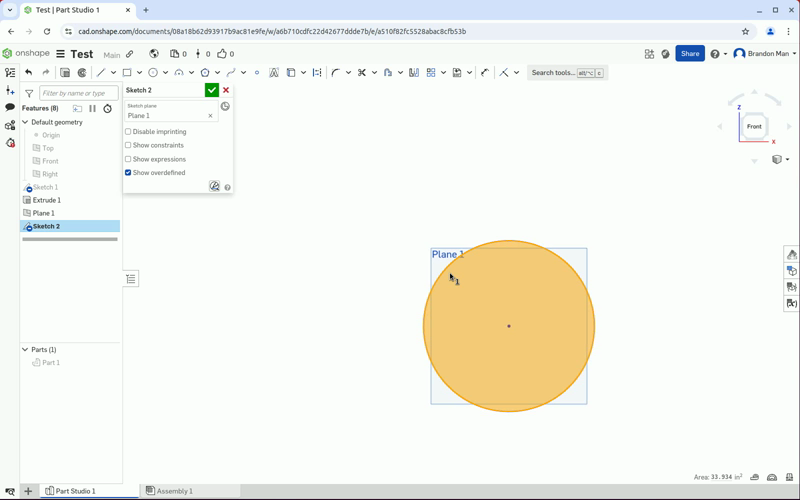
scroll(-6)
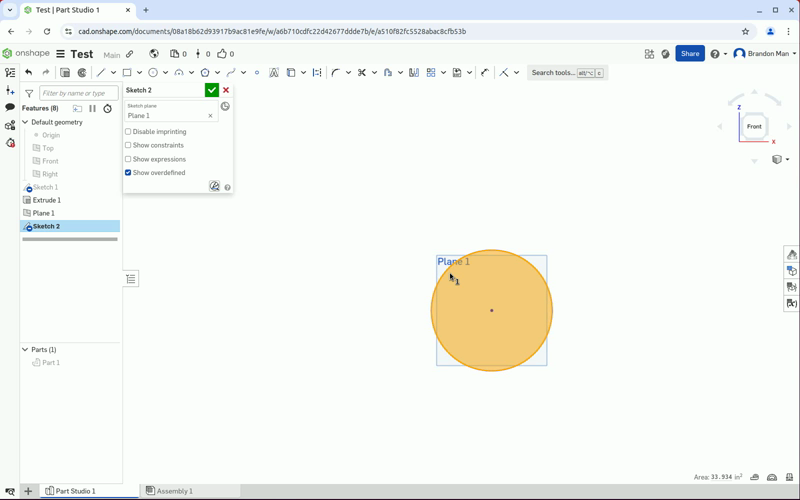
scroll(-6)
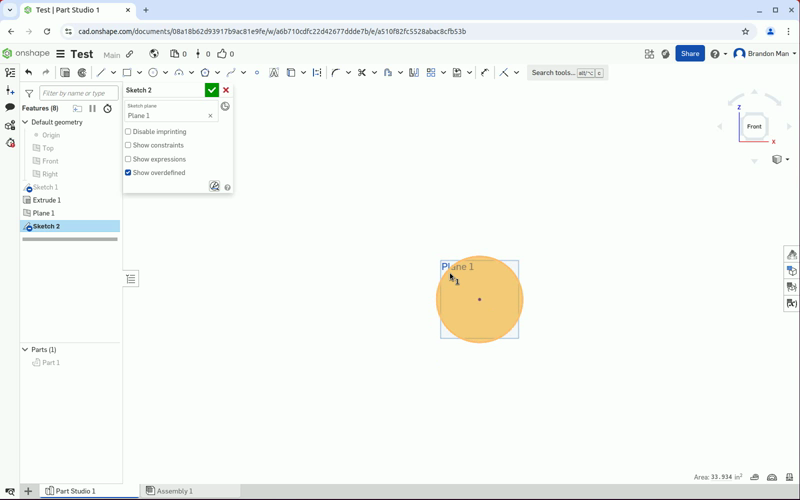
scroll(-6)
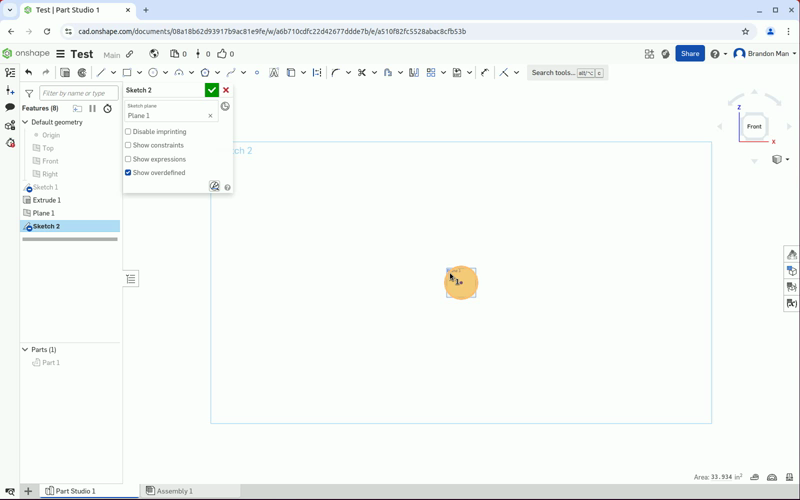
mouse_move(73, 352)
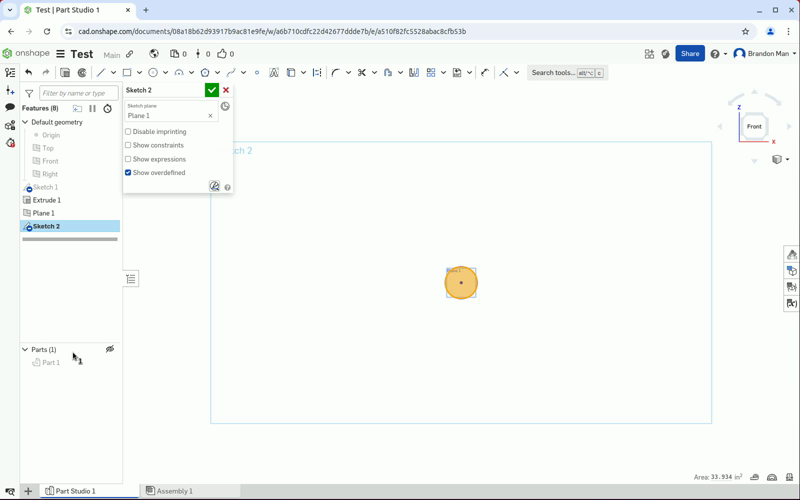
key(shift+y)
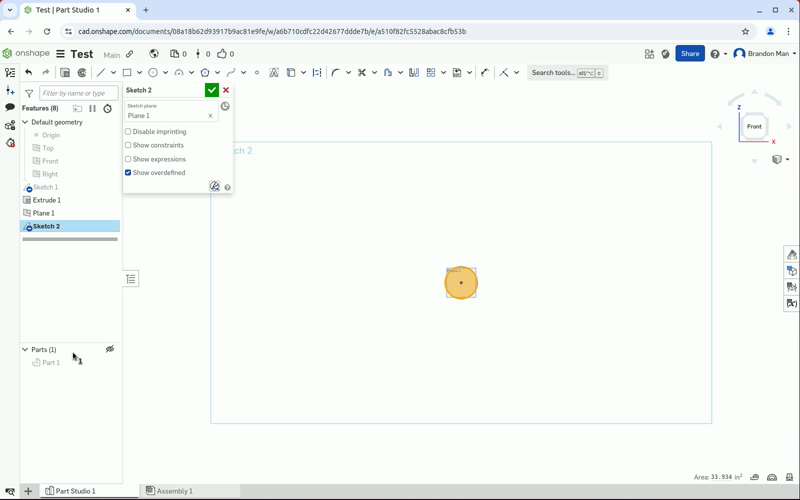
key(shift+e)
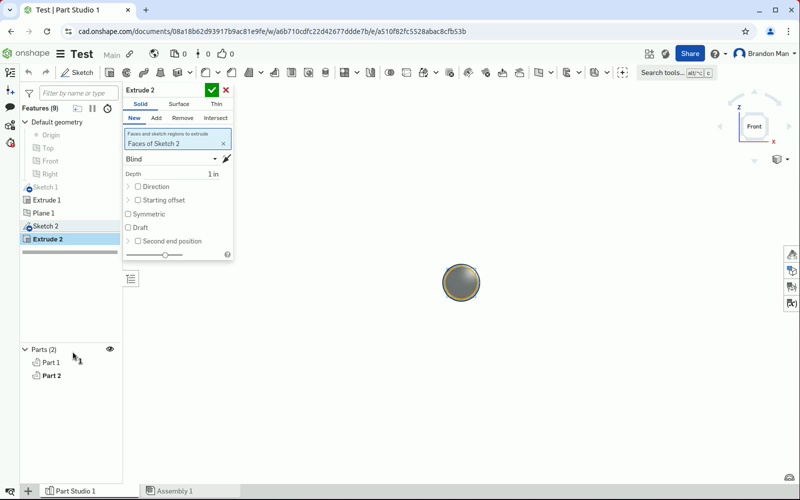
mouse_move(143, 106)
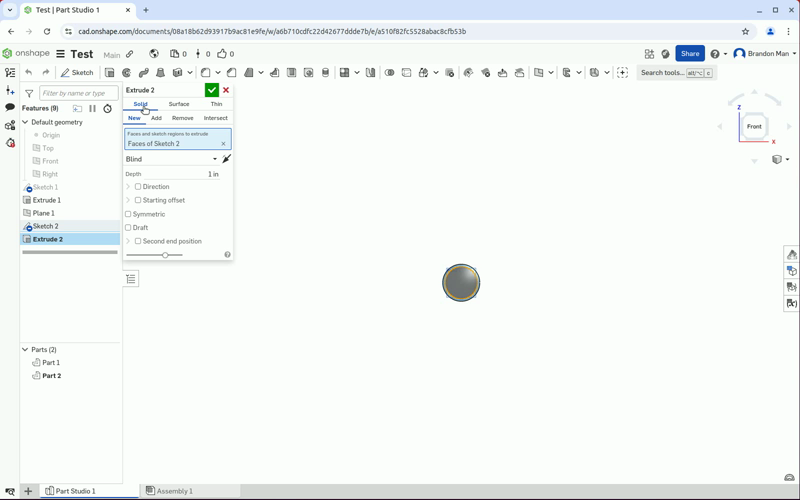
click(143, 106)
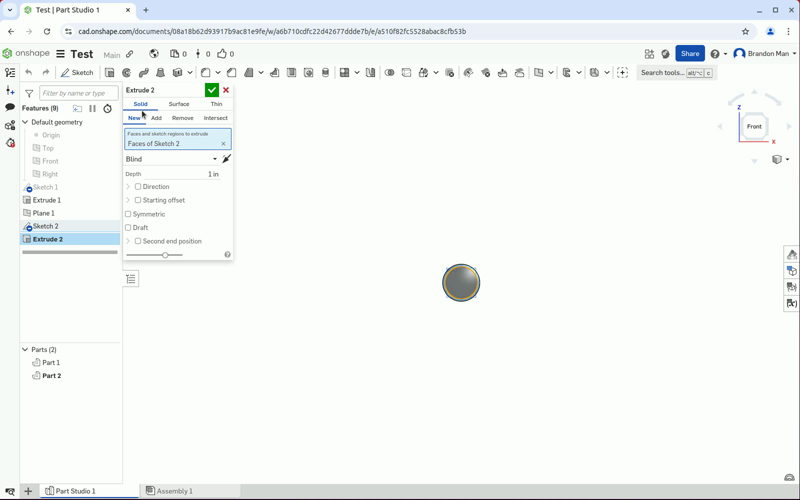
mouse_move(137, 120)
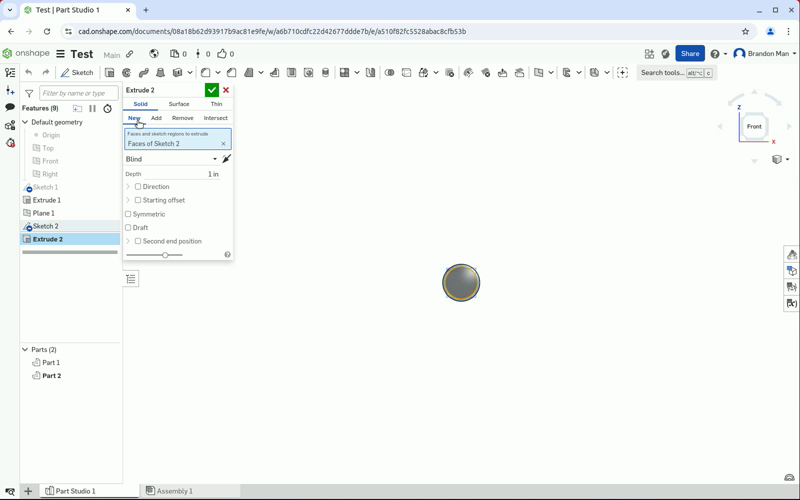
click(137, 120)
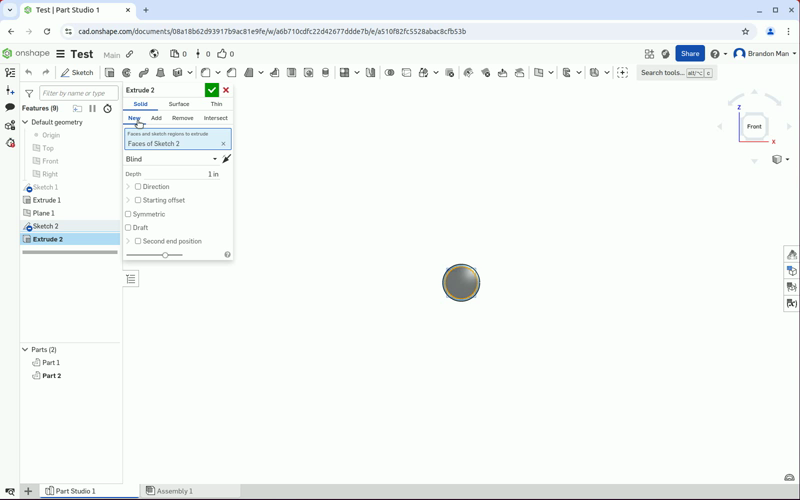
key(tab, 4)
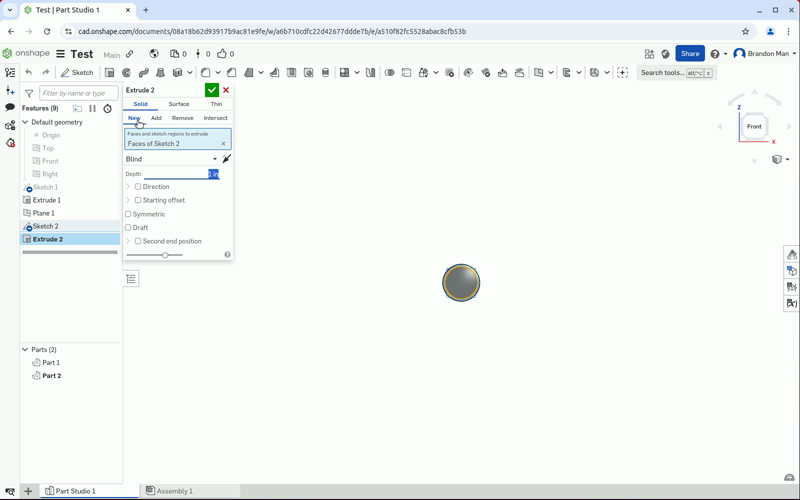
text(7.221)
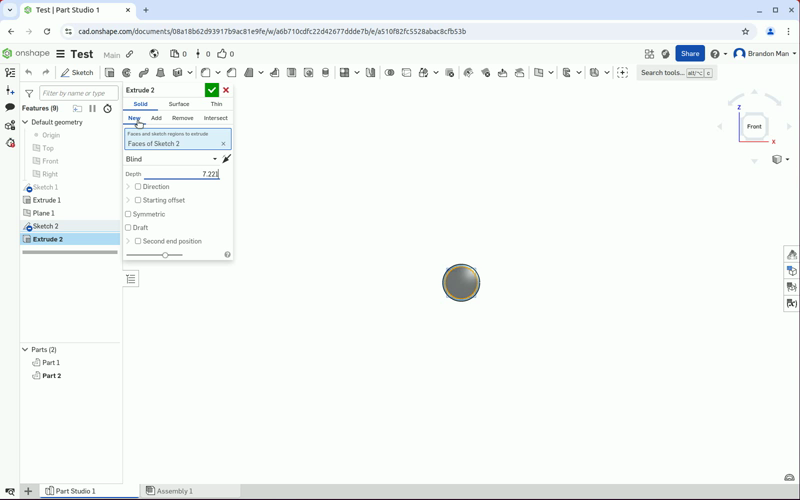
key(enter)
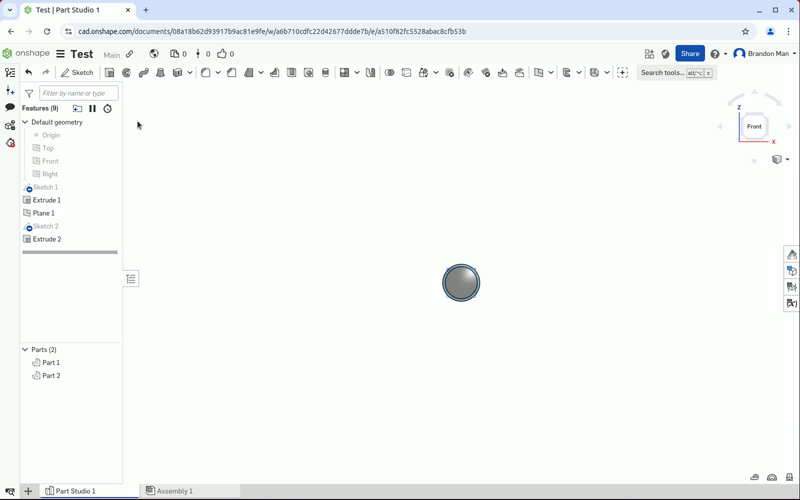
key(shift+h)
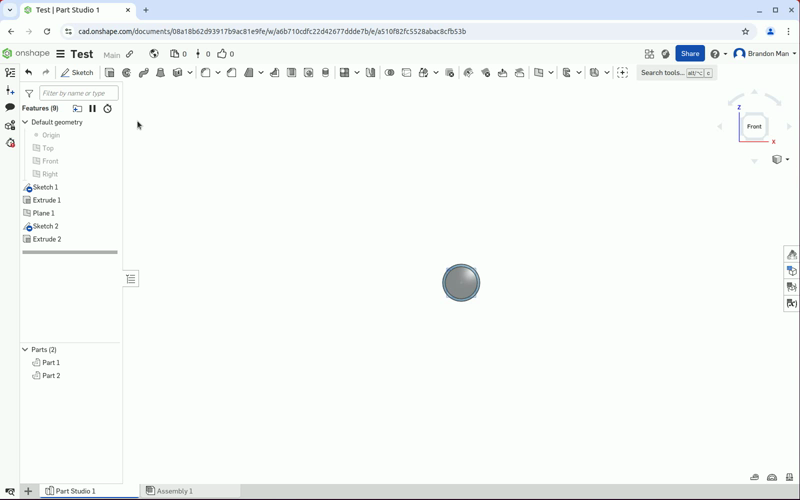
key(shift+h)
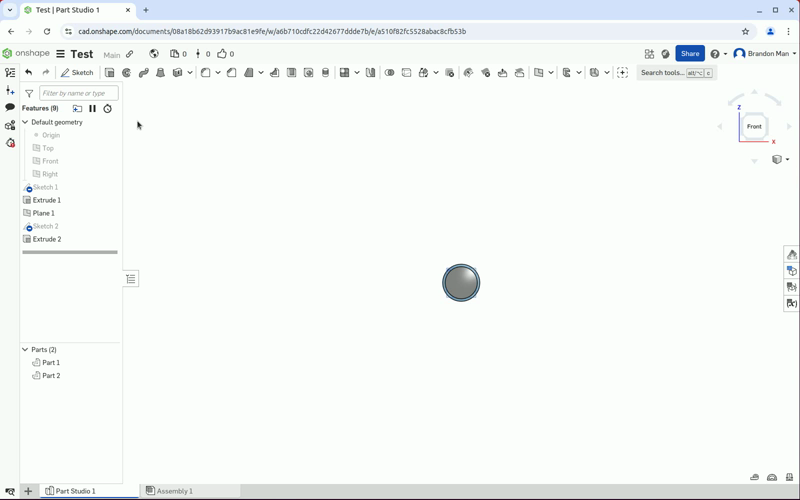
mouse_move(73, 189)
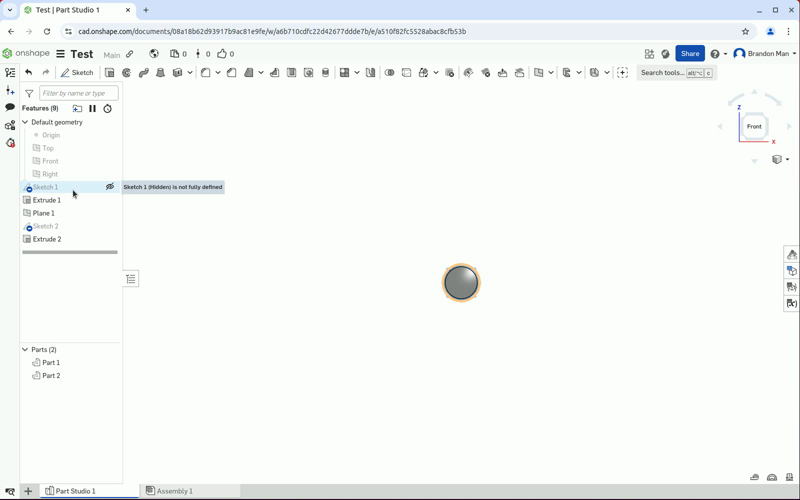
click(73, 189)
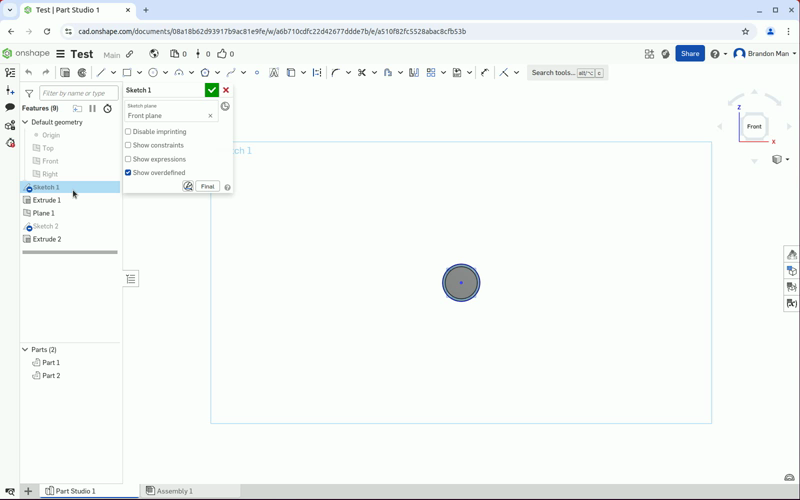
mouse_move(229, 92)
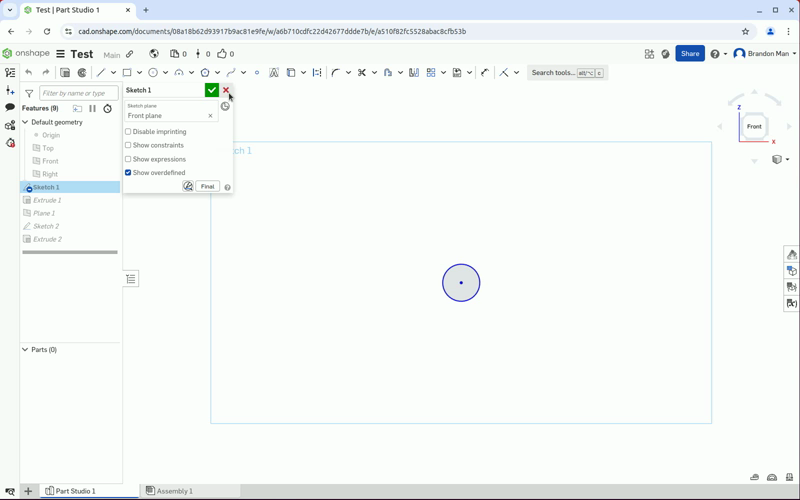
click(229, 92)
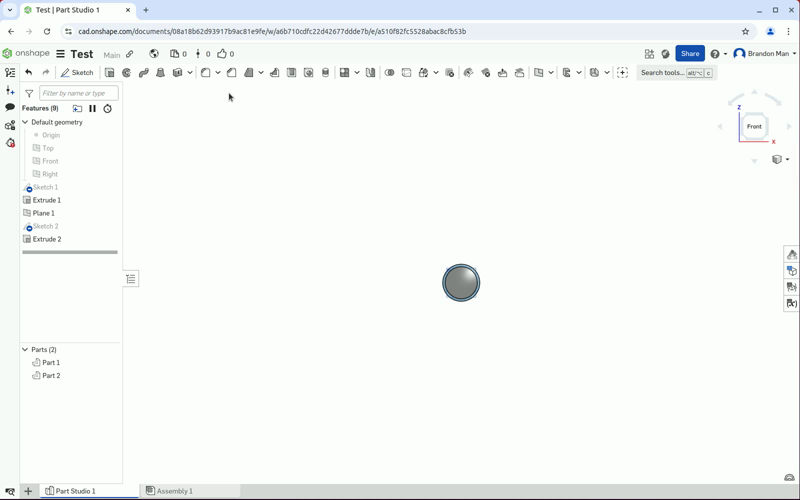
mouse_move(541, 75)
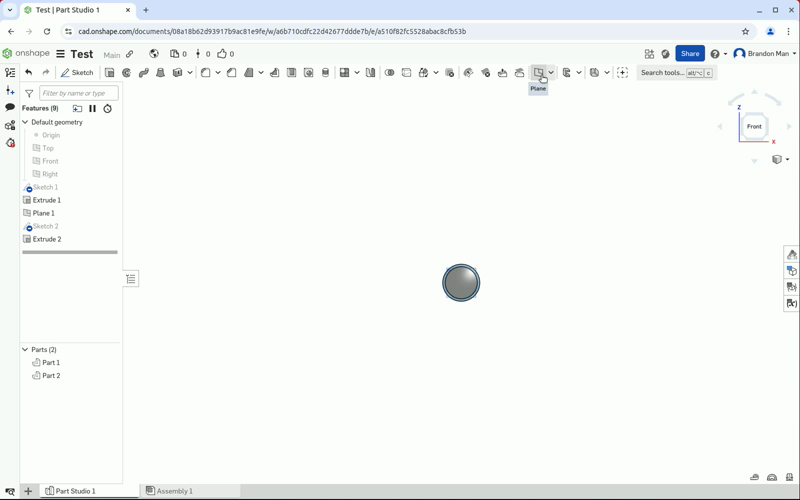
click(541, 75)
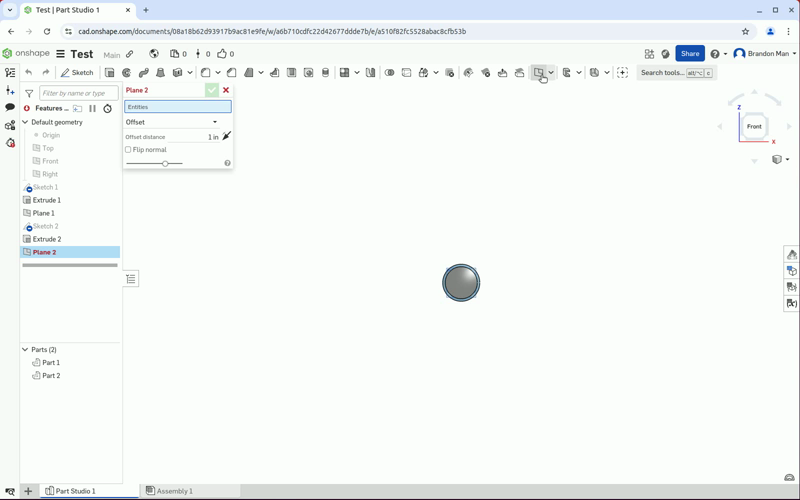
mouse_move(73, 163)
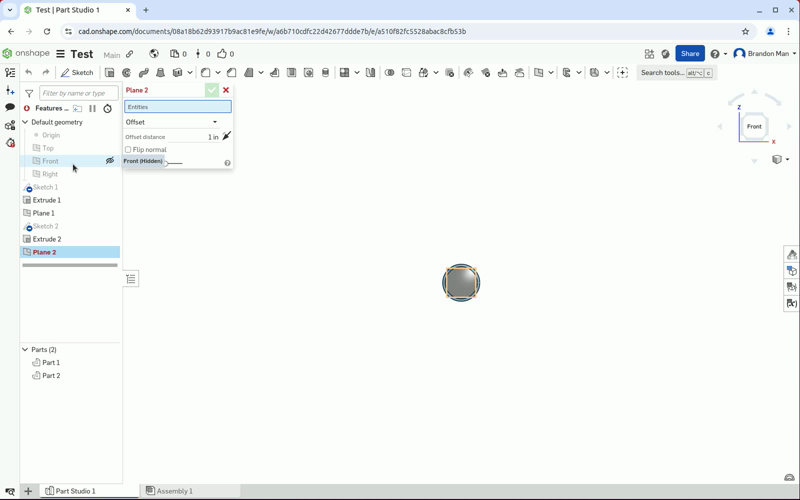
click(73, 163)
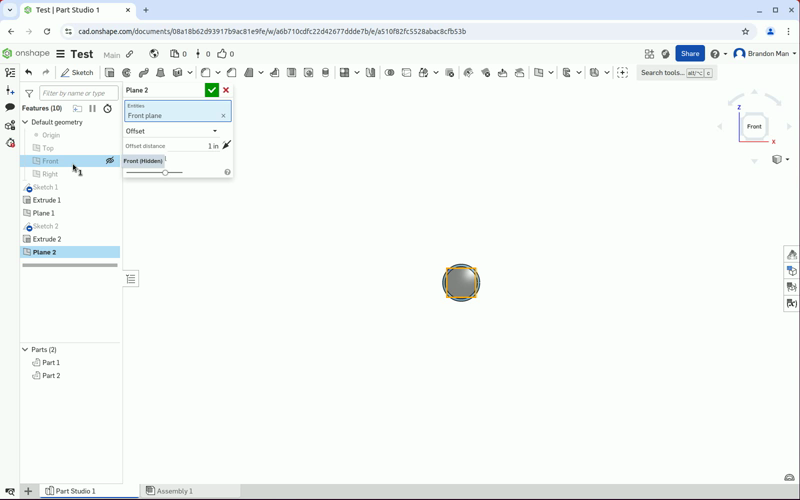
key(tab, 2)
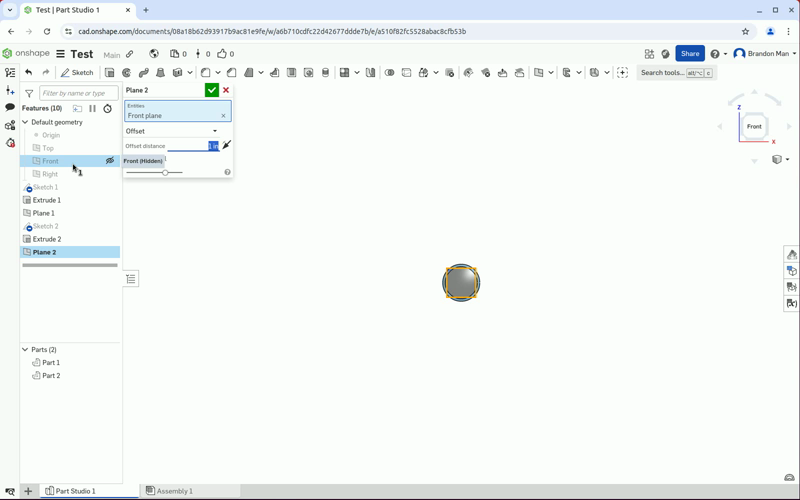
text(15.159)
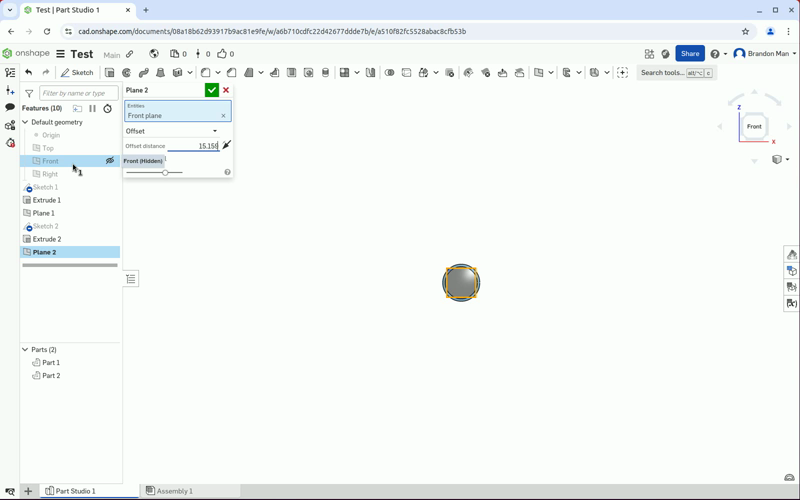
key(enter, 2)
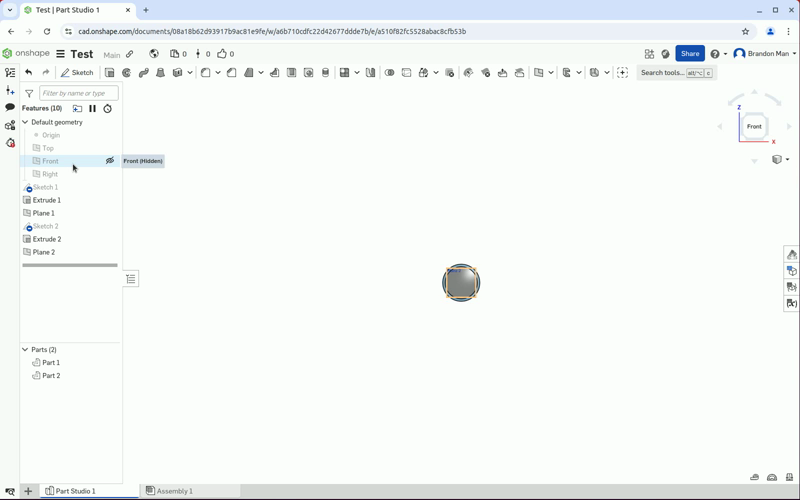
key(shift+s)
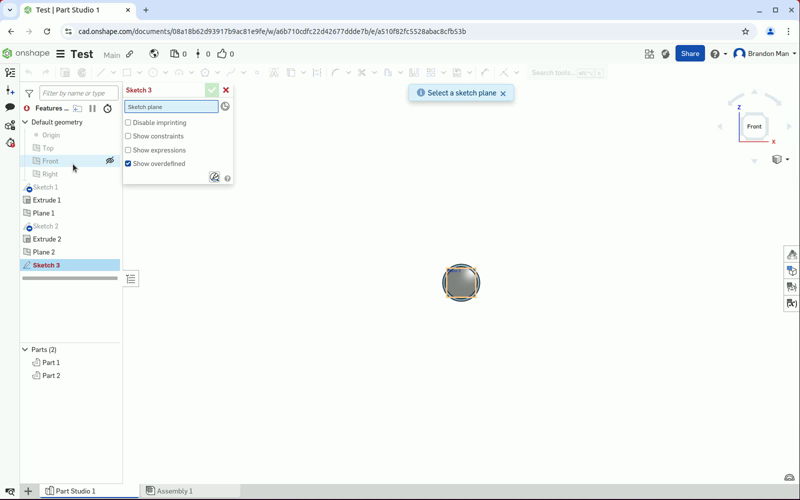
mouse_move(73, 254)
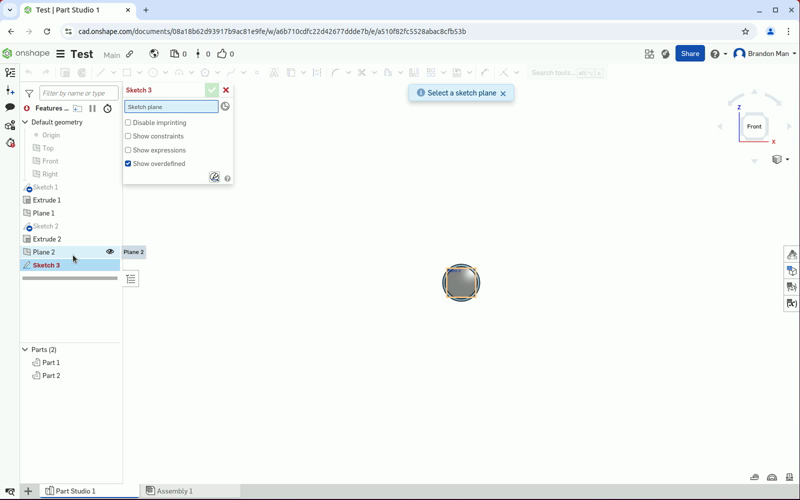
click(73, 254)
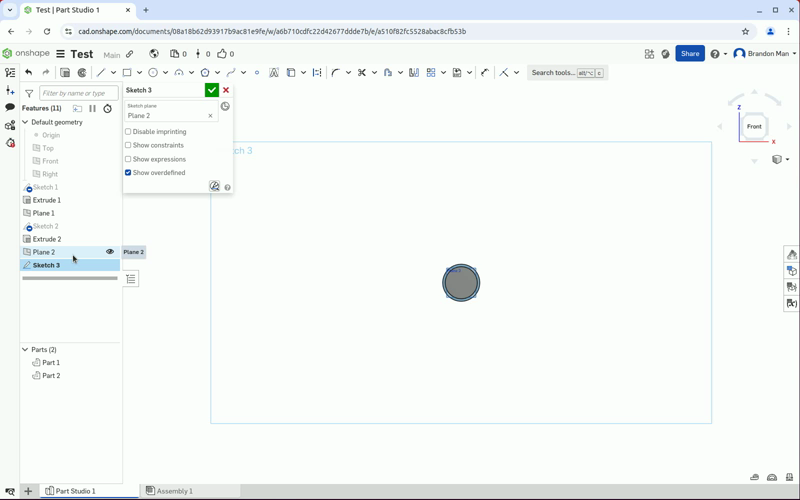
mouse_move(73, 352)
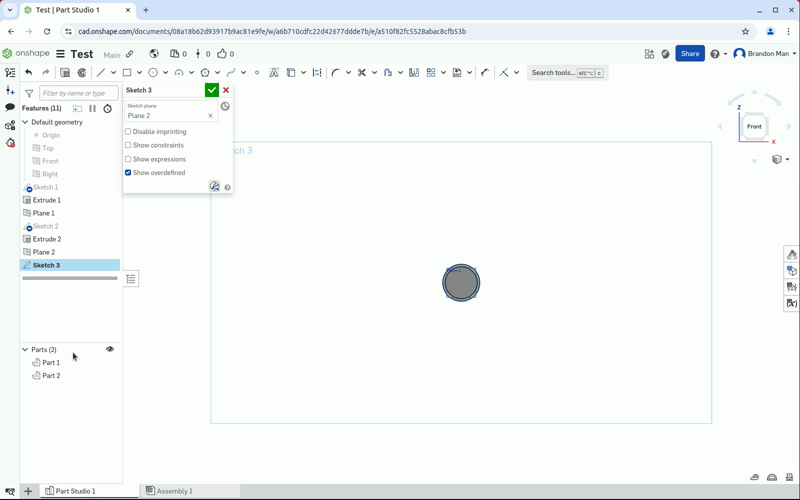
key(y)
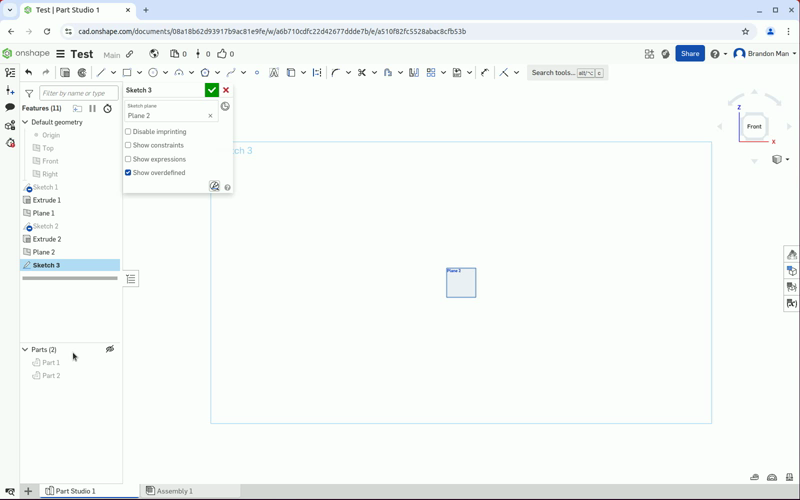
key(c)
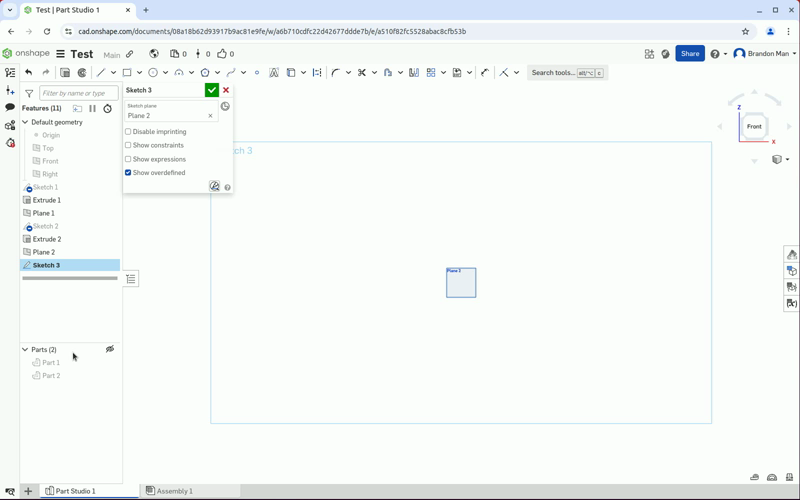
key_down(shift)
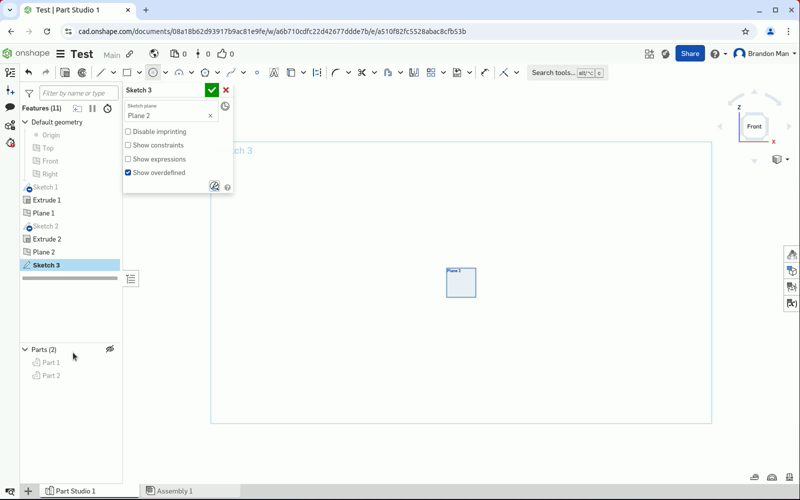
mouse_move(461, 282)
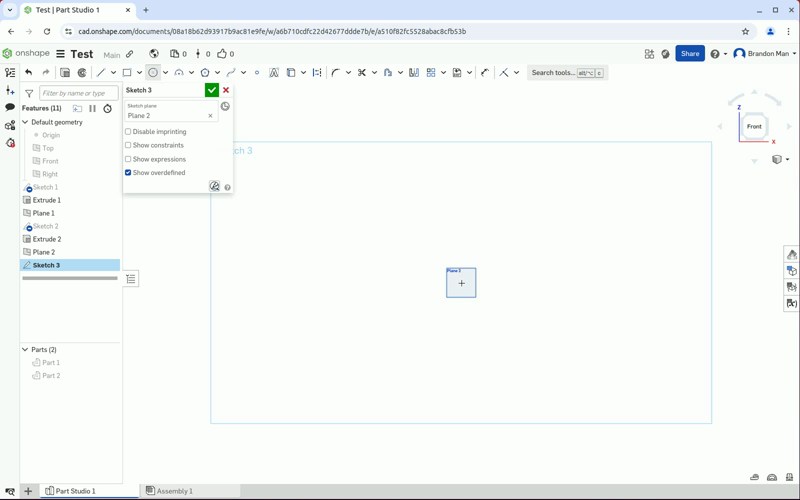
click(461, 282)
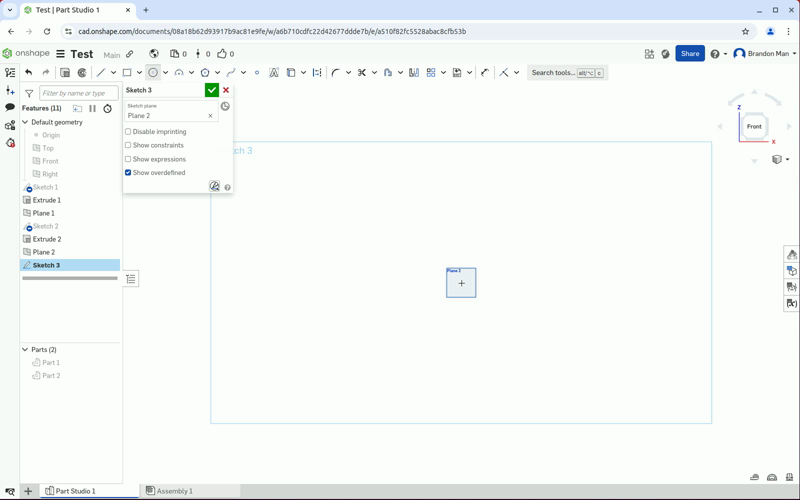
key_up(shift)
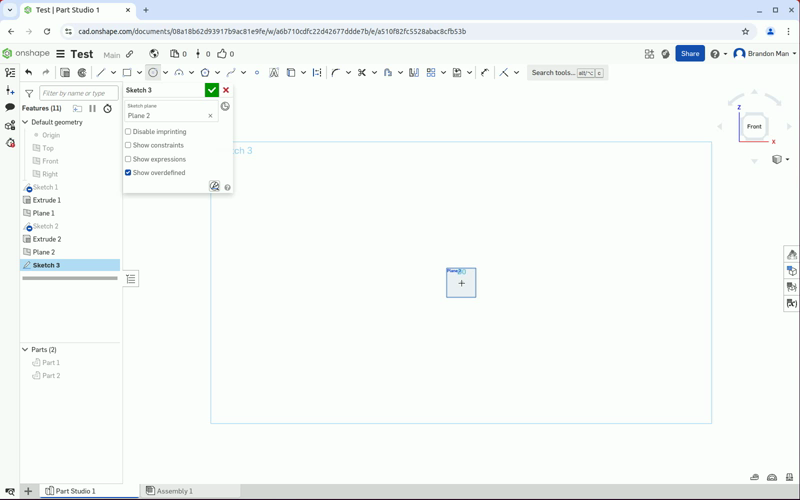
mouse_move(473, 282)
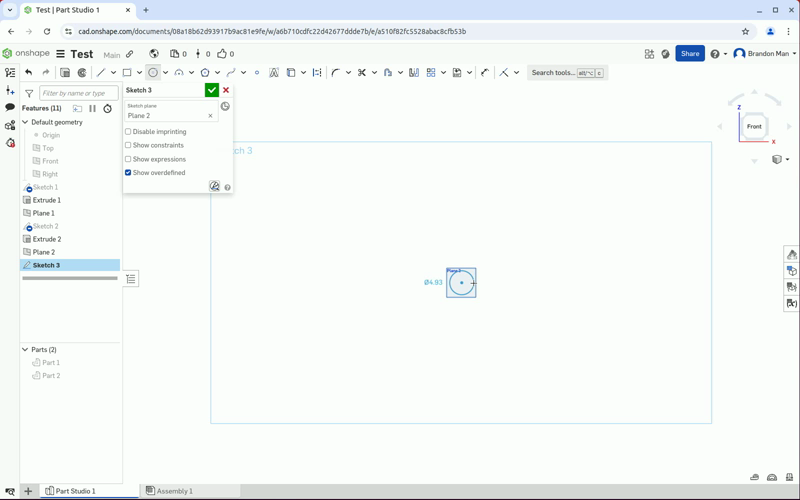
click(473, 282)
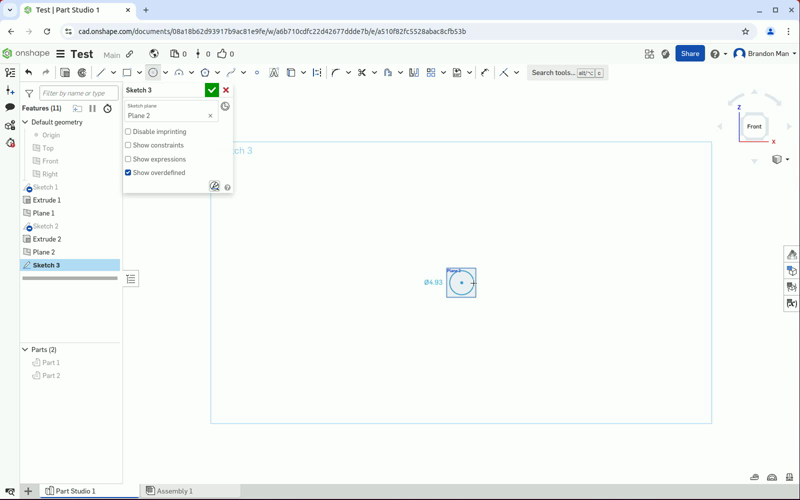
key(esc)
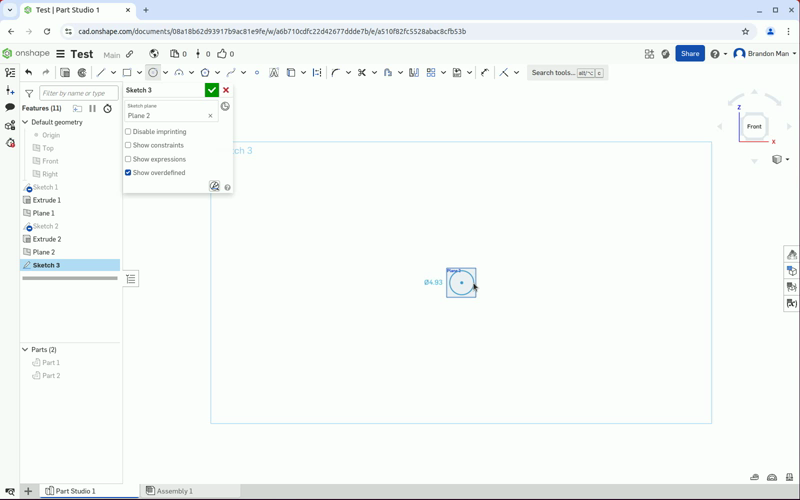
mouse_move(469, 275)
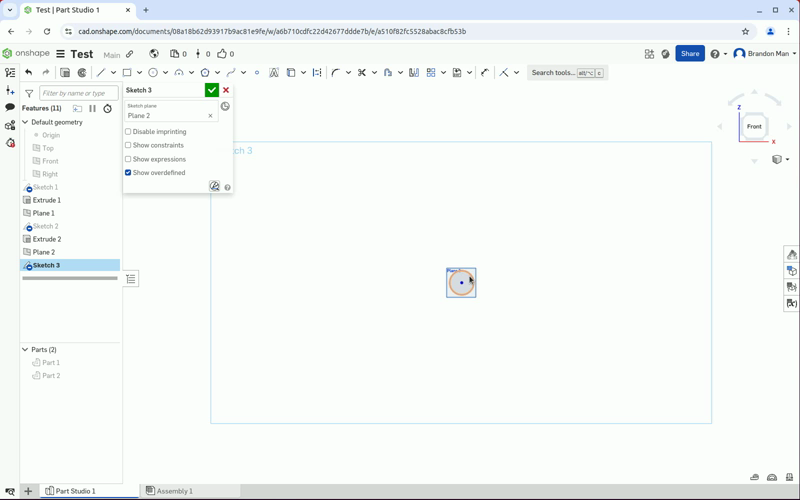
scroll(6)
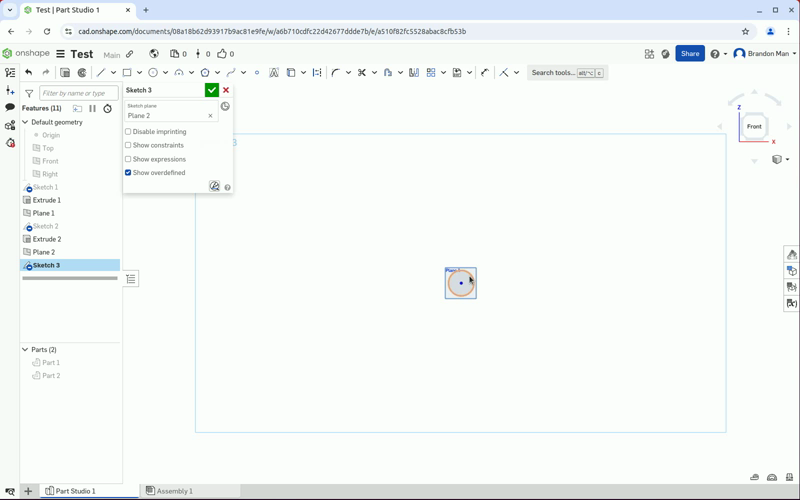
scroll(6)
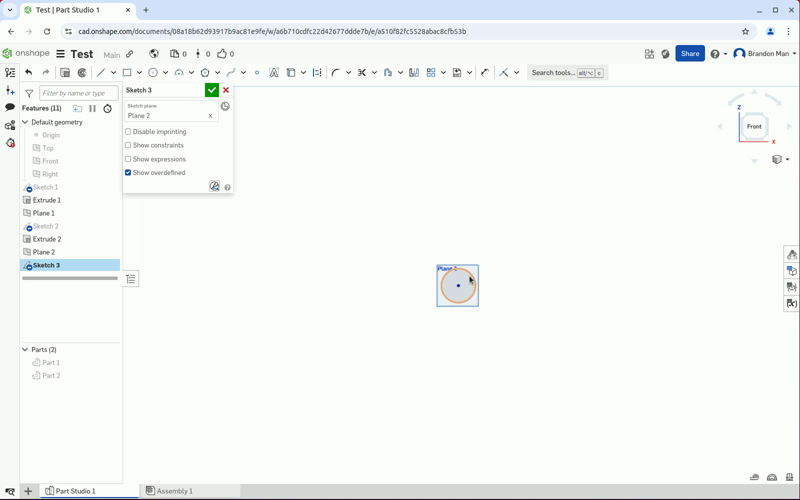
scroll(6)
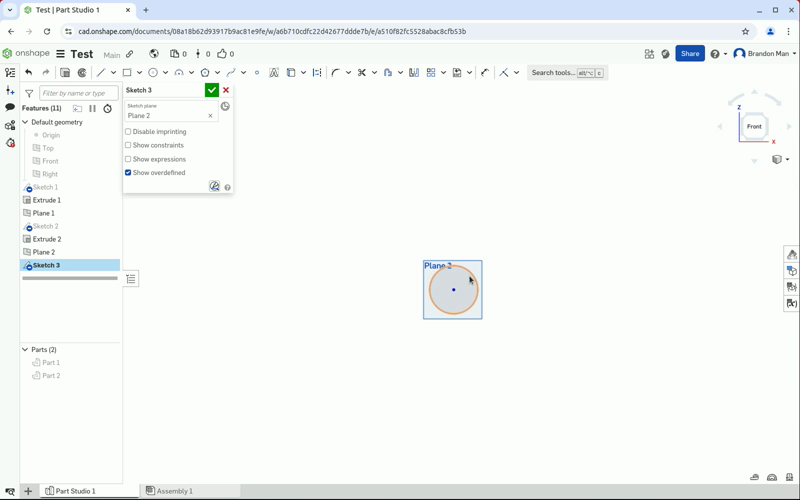
scroll(6)
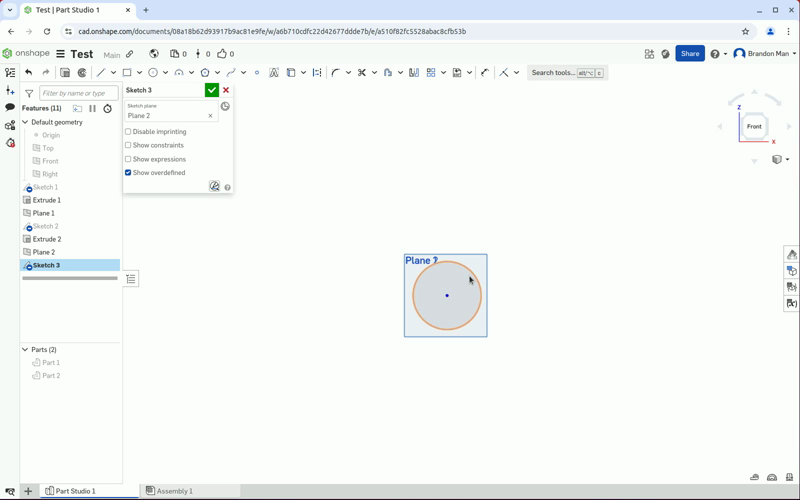
scroll(6)
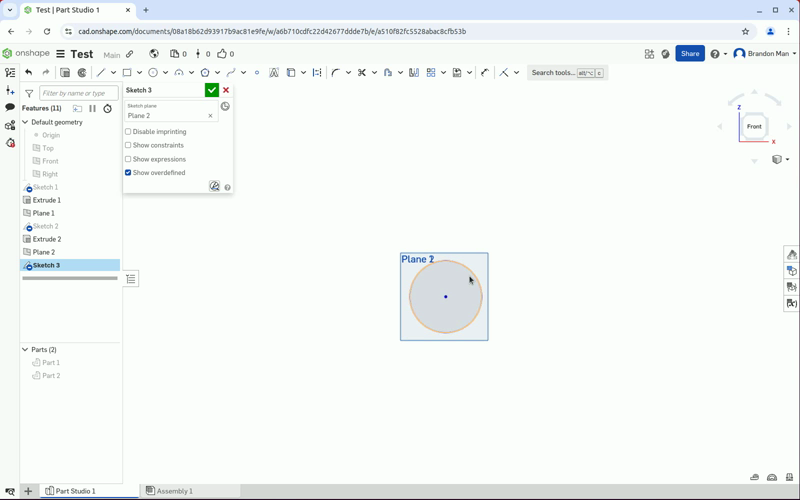
scroll(6)
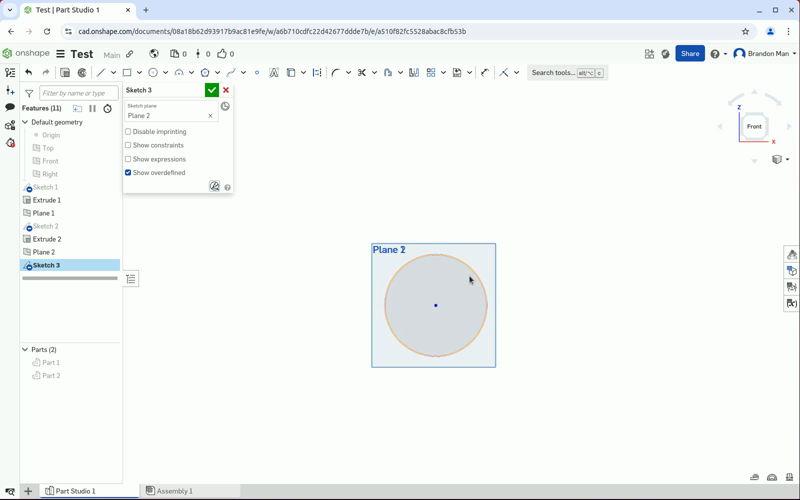
scroll(6)
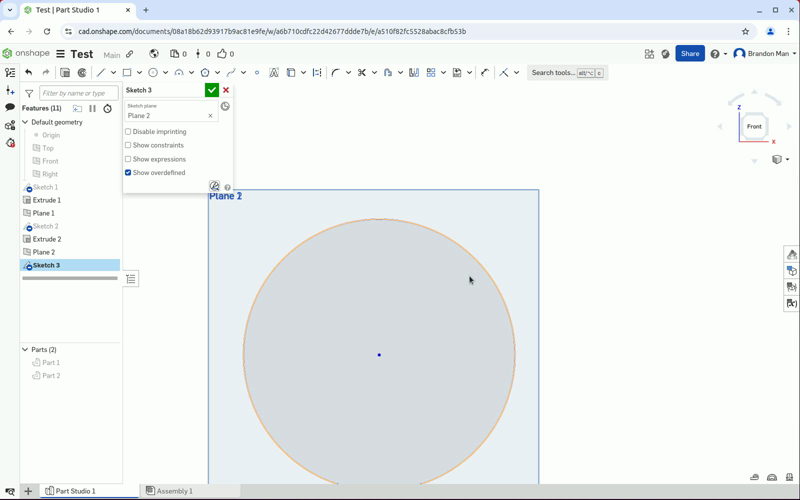
click(469, 275)
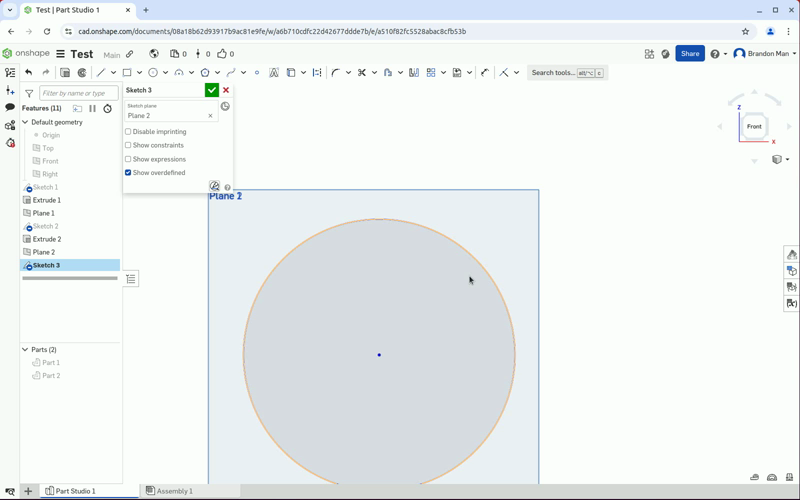
scroll(-6)
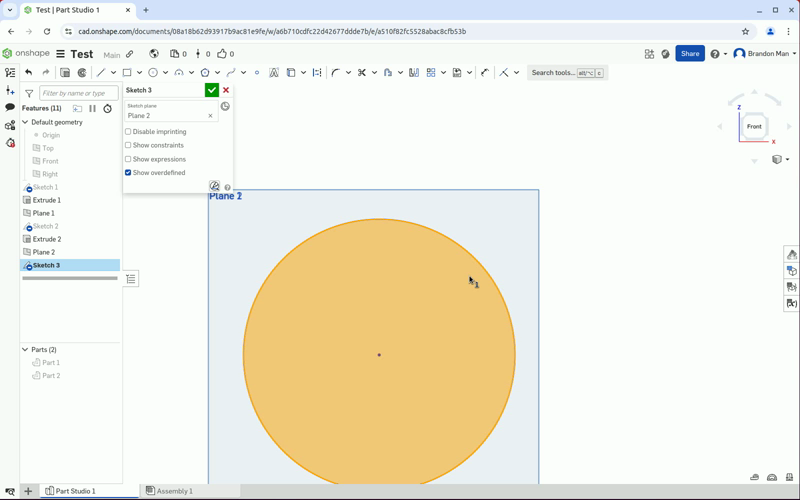
scroll(-6)
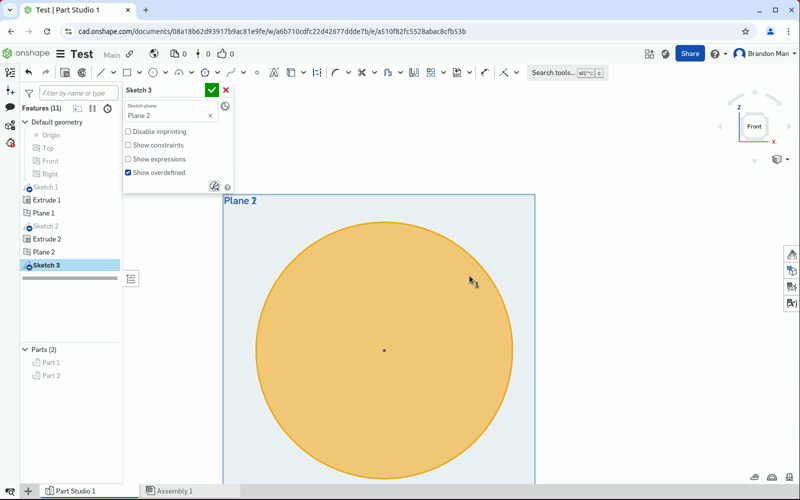
scroll(-6)
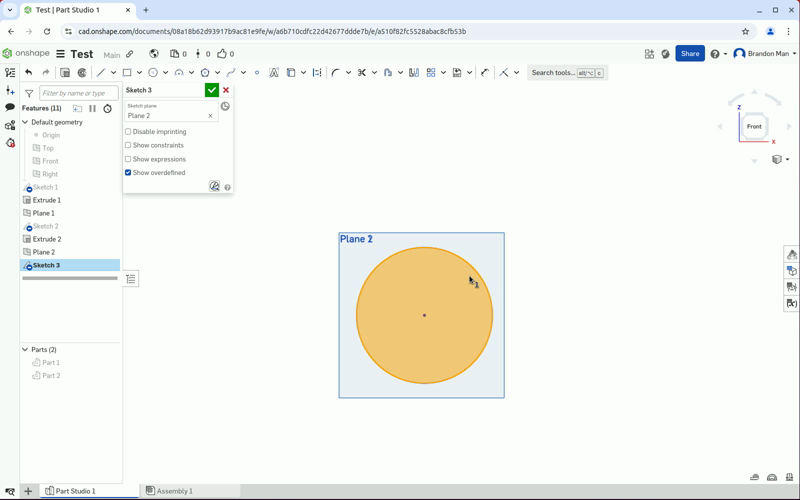
scroll(-6)
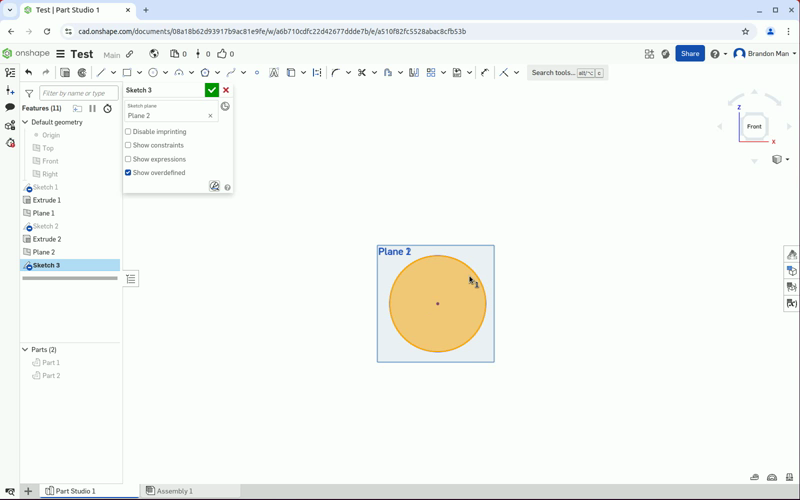
scroll(-6)
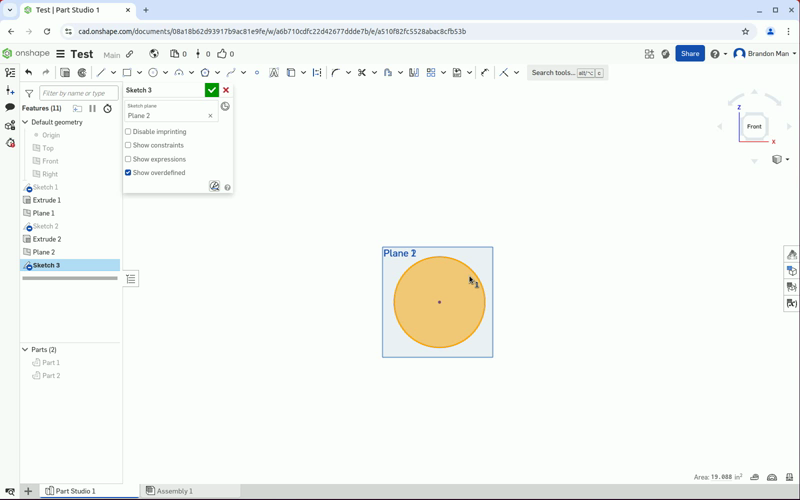
scroll(-6)
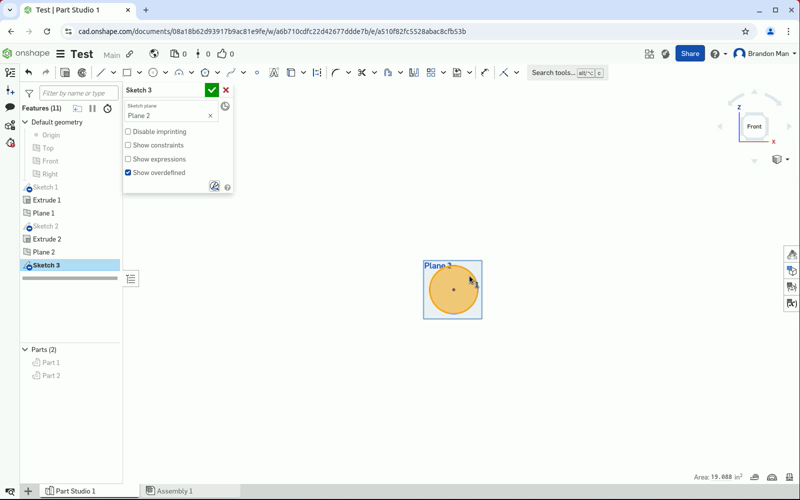
scroll(-6)
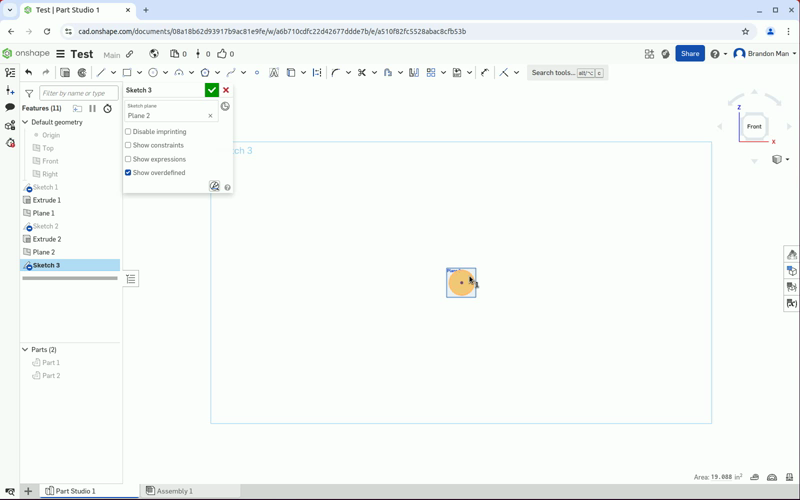
mouse_move(73, 352)
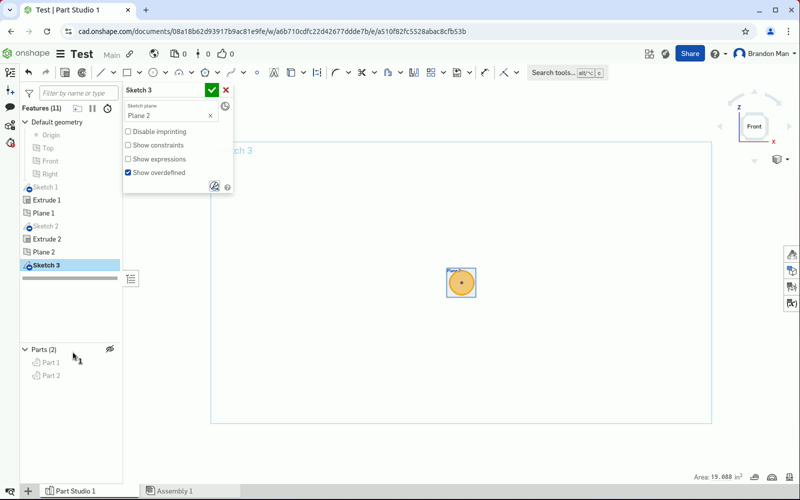
key(shift+y)
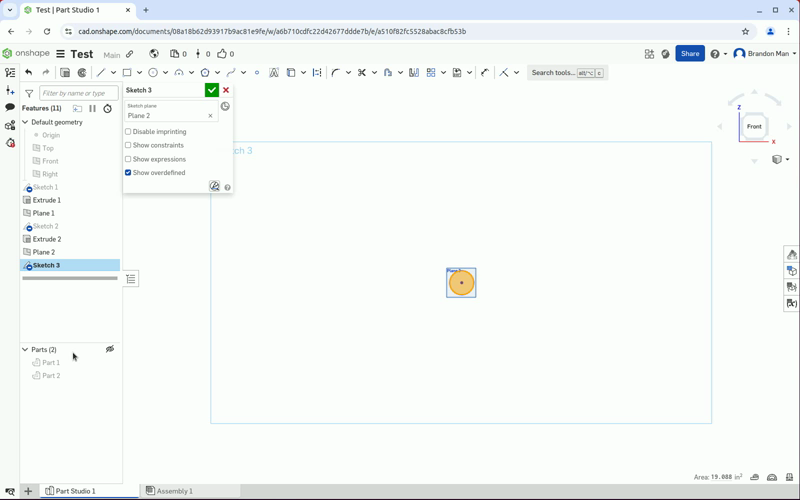
key(shift+e)
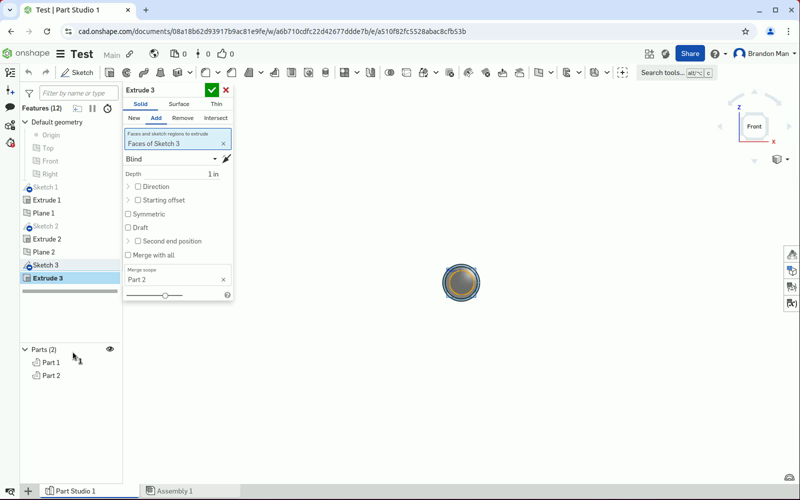
mouse_move(143, 106)
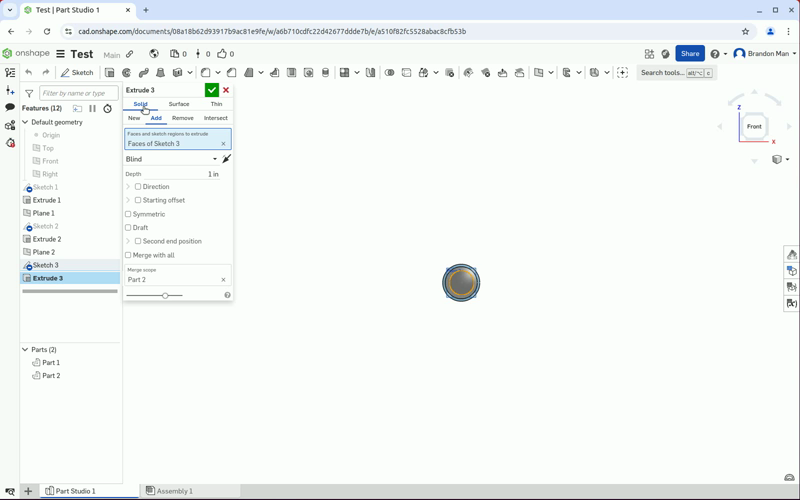
click(143, 106)
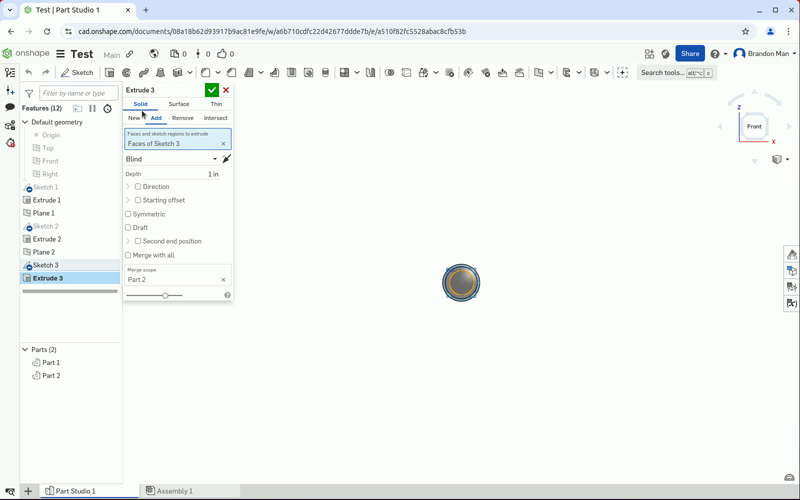
mouse_move(137, 120)
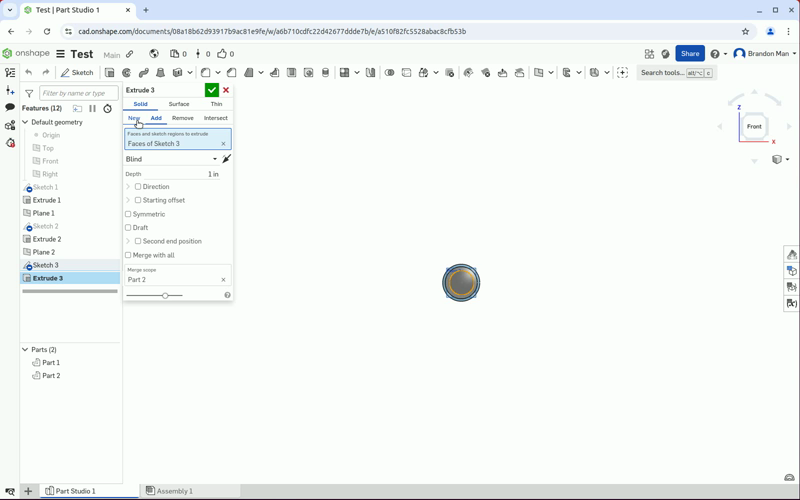
click(137, 120)
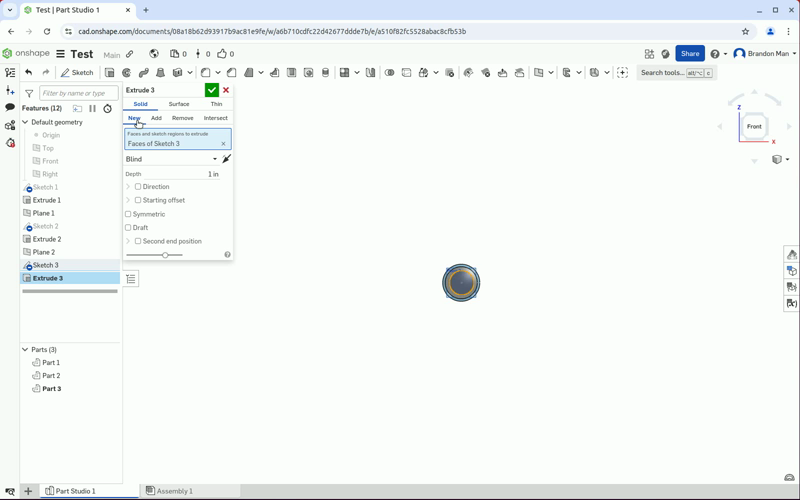
key(tab, 4)
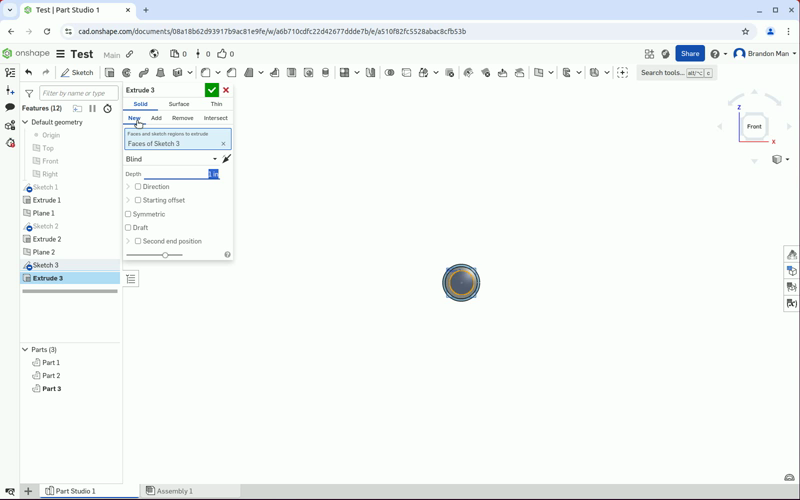
text(7.943)
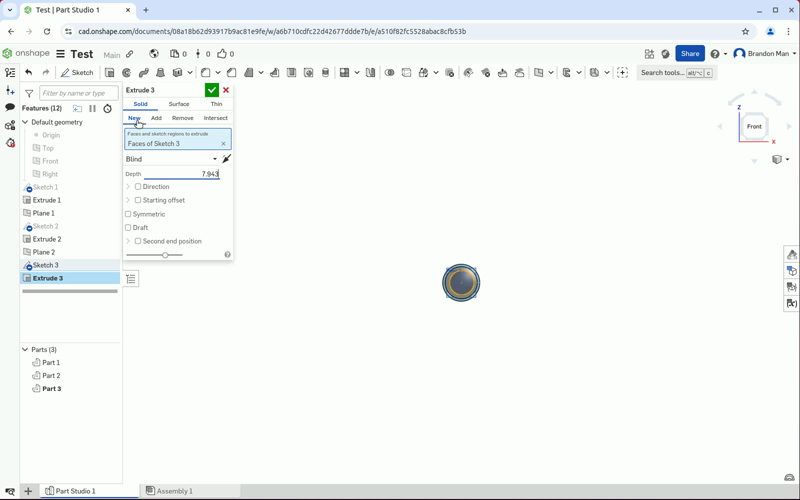
key(enter)
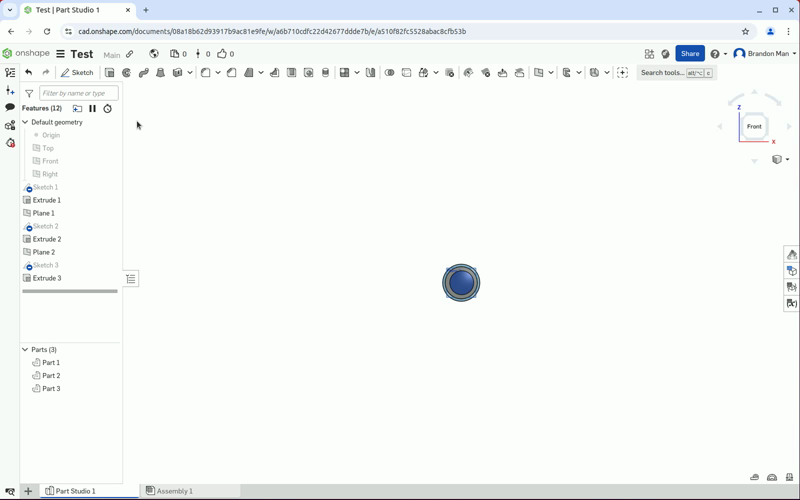
key(shift+h)
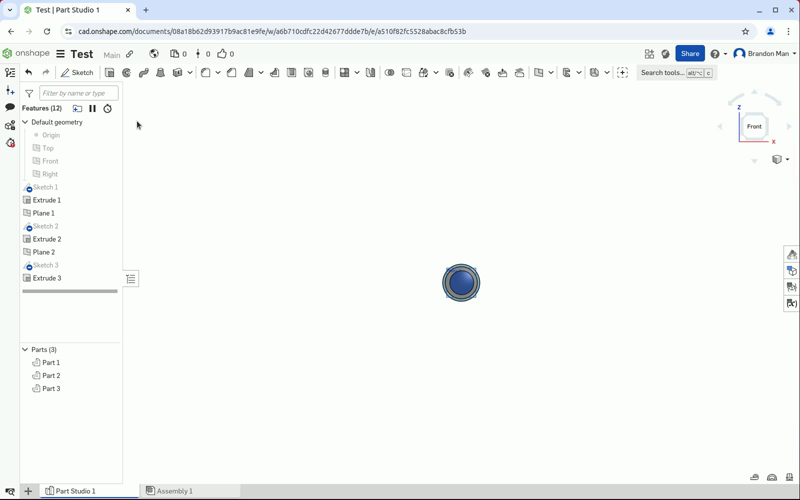
key(shift+h)
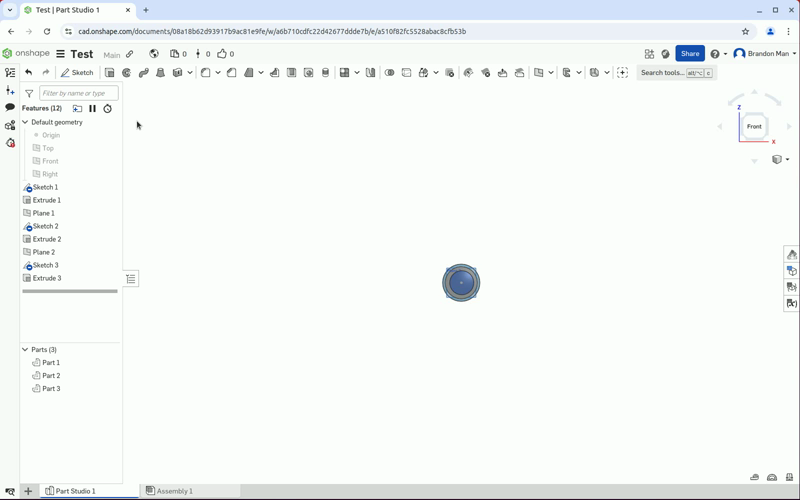
key(shift+7)
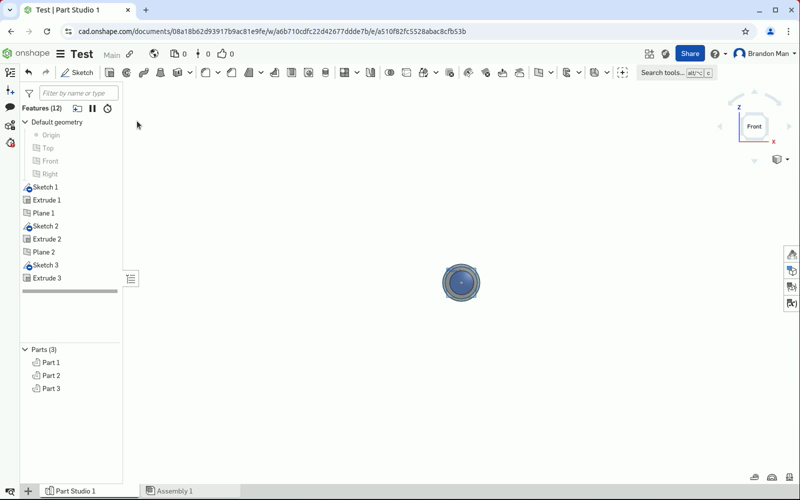
key(left, 2)
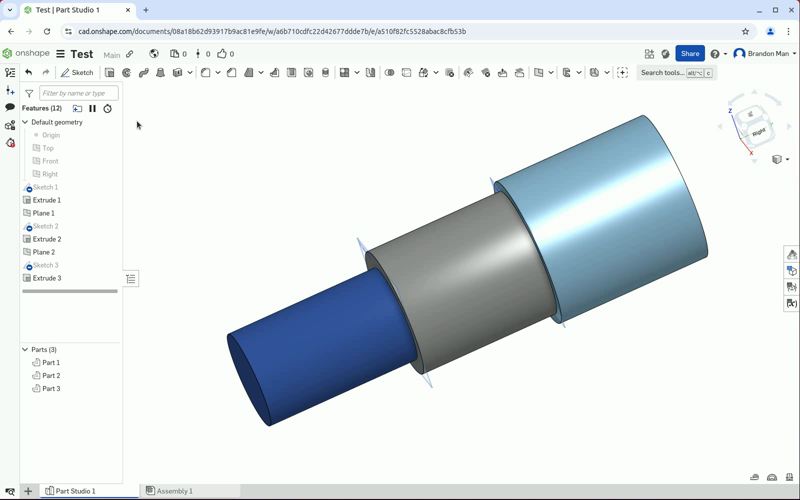
key(down, 2)
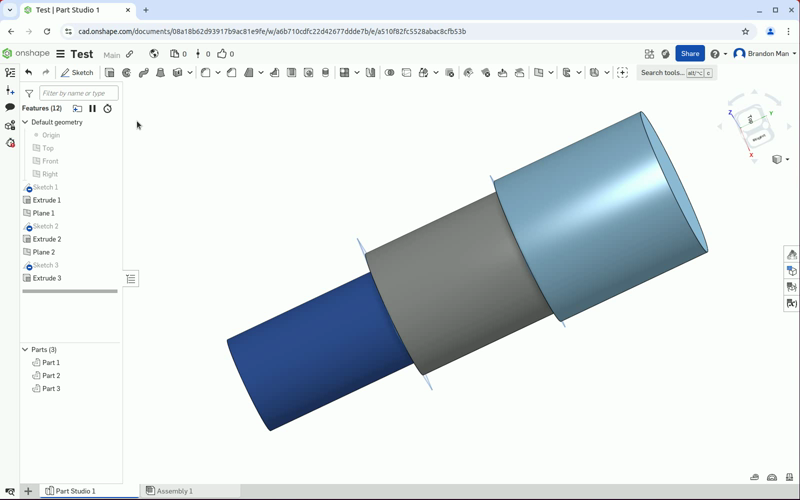
key(up, 2)
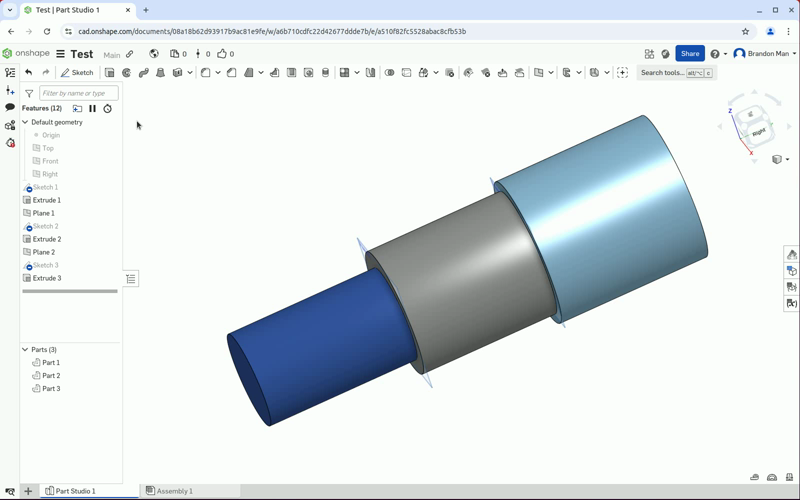
key(right, 2)
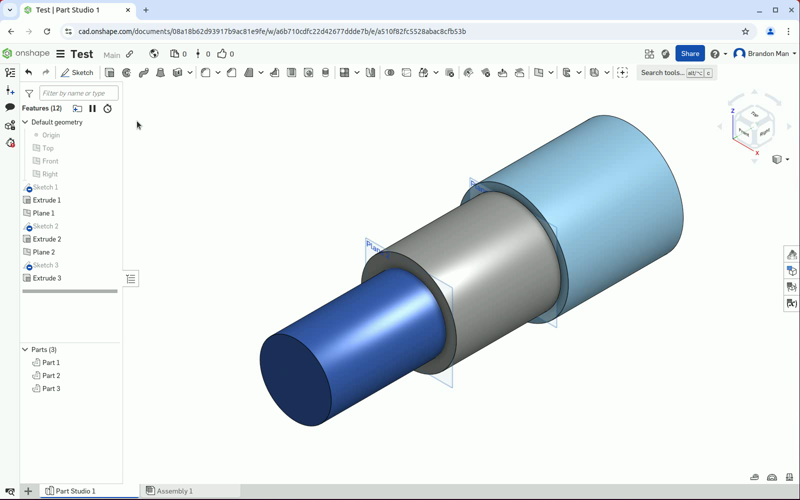
mouse_move(73, 189)
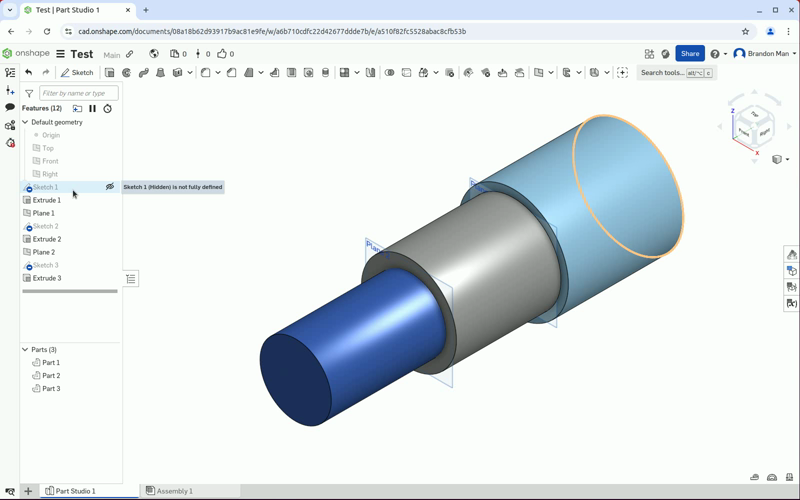
click(73, 189)